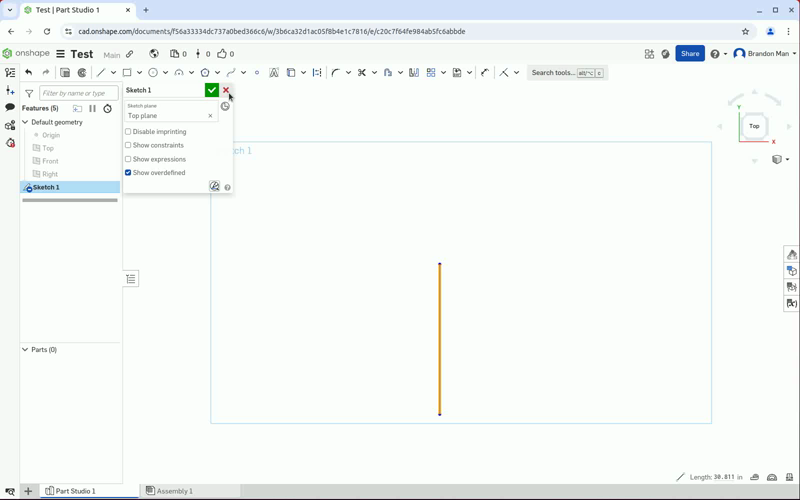
key(shift+h)
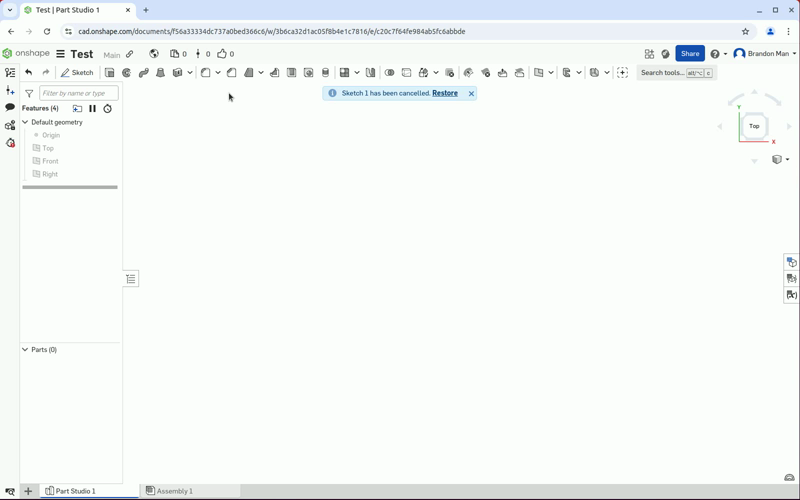
mouse_move(73, 352)
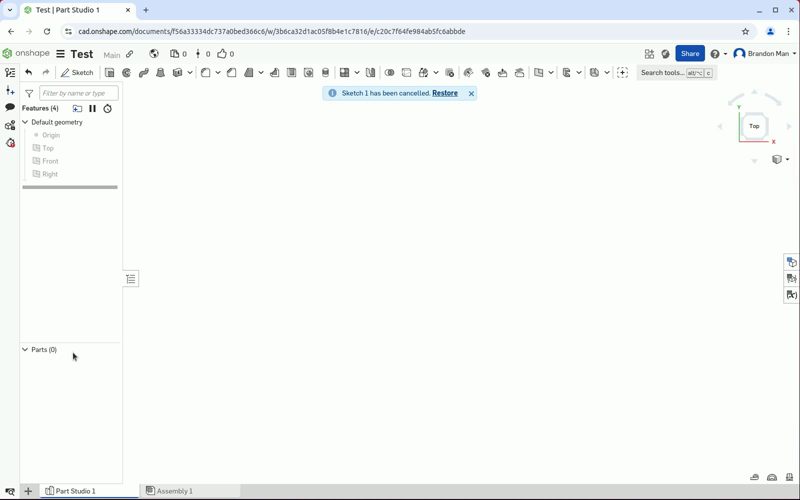
key(y)
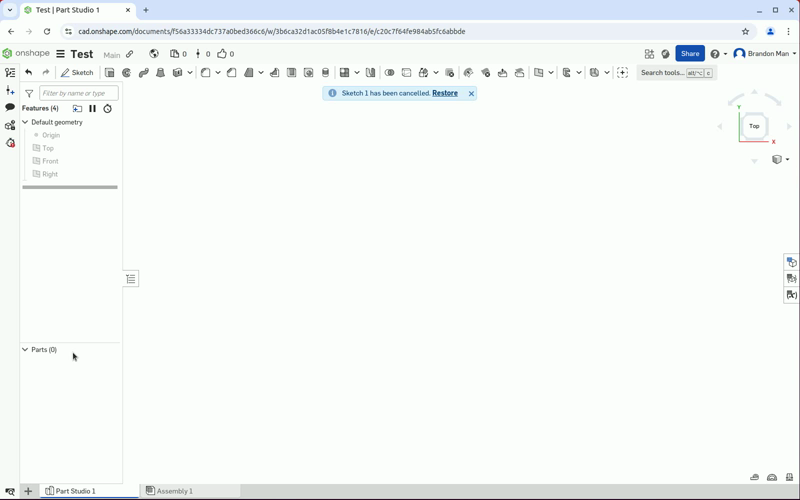
key(shift+p)
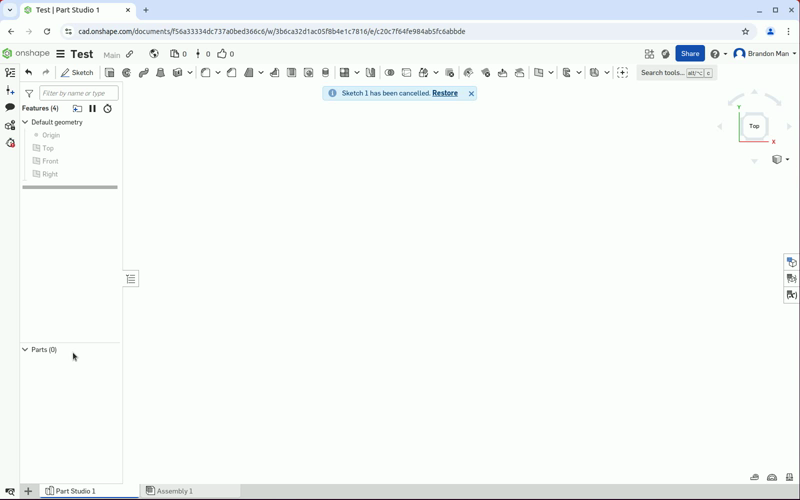
key(space)
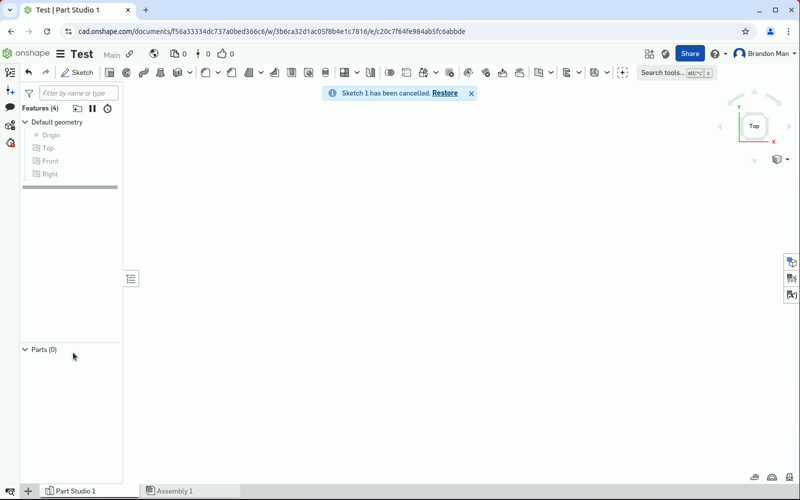
key_down(shift)
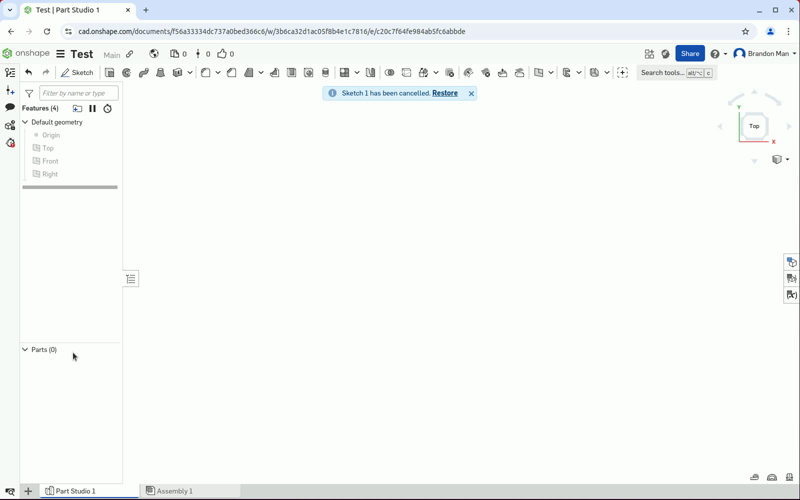
key(up)
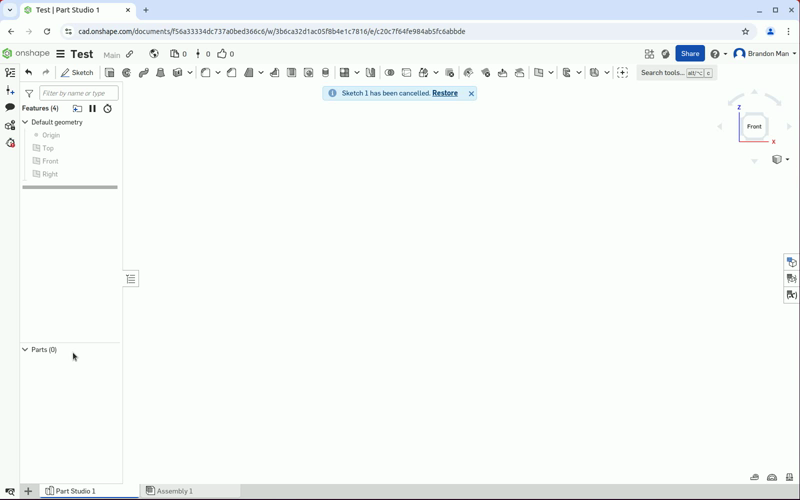
key_up(shift)
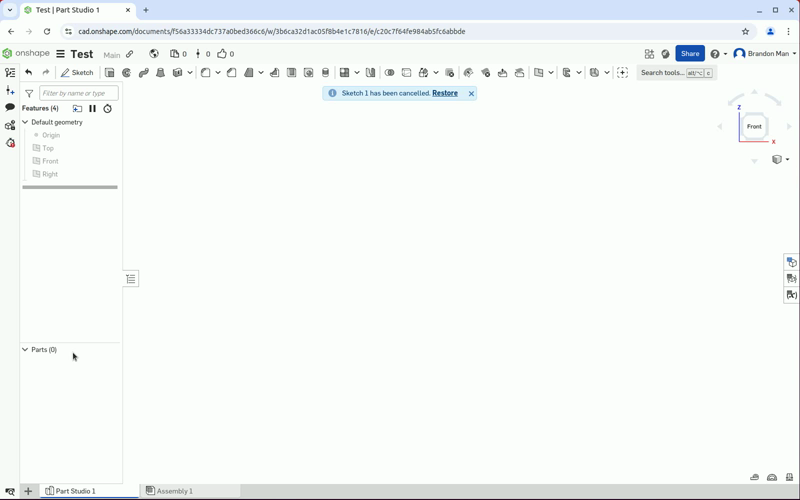
mouse_move(73, 352)
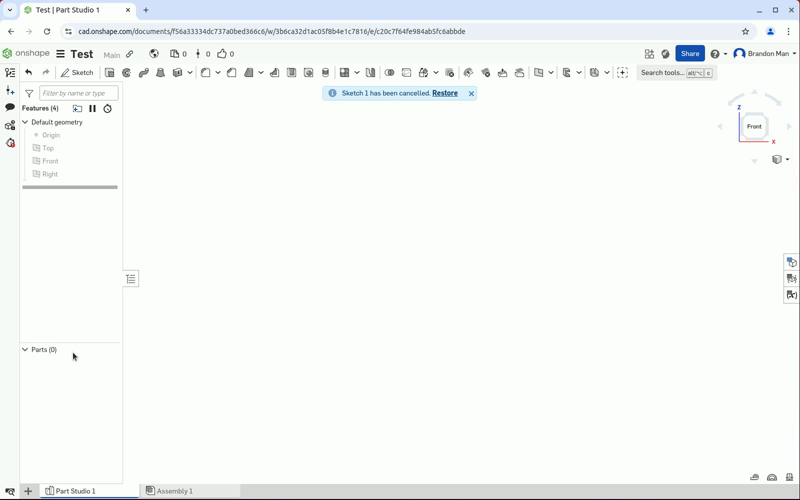
key(shift+y)
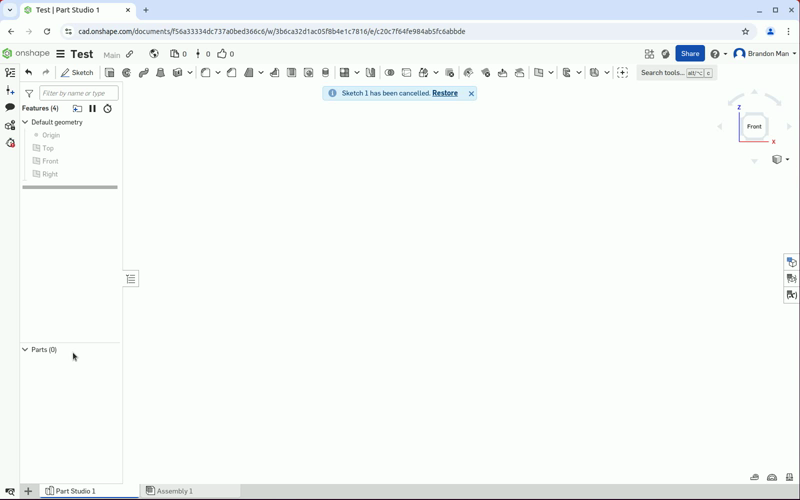
key(shift+s)
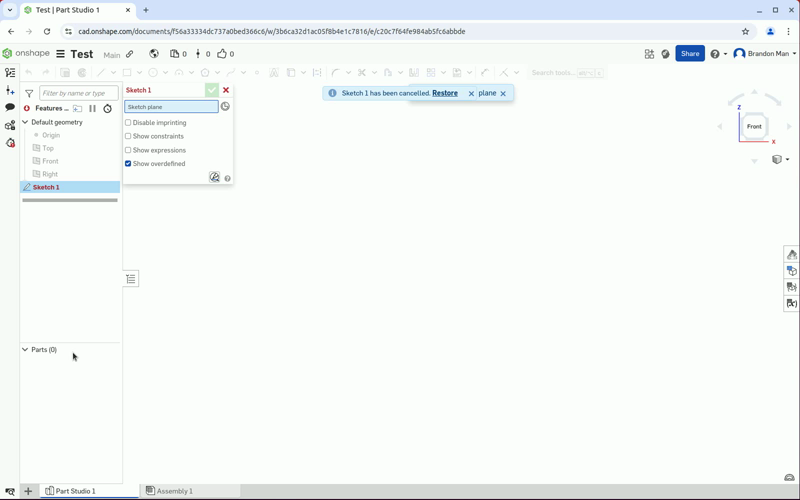
mouse_move(73, 163)
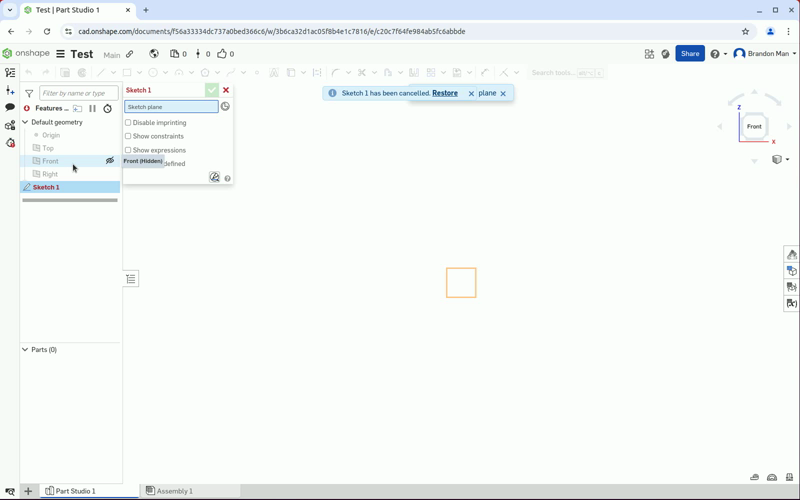
click(73, 163)
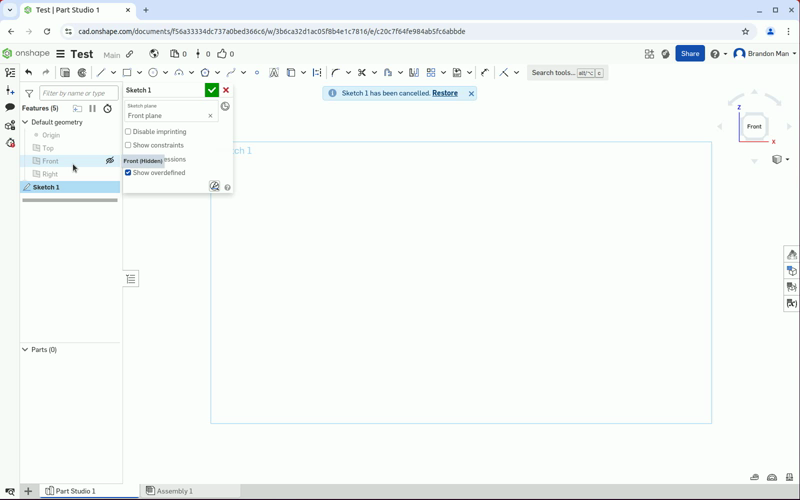
mouse_move(73, 352)
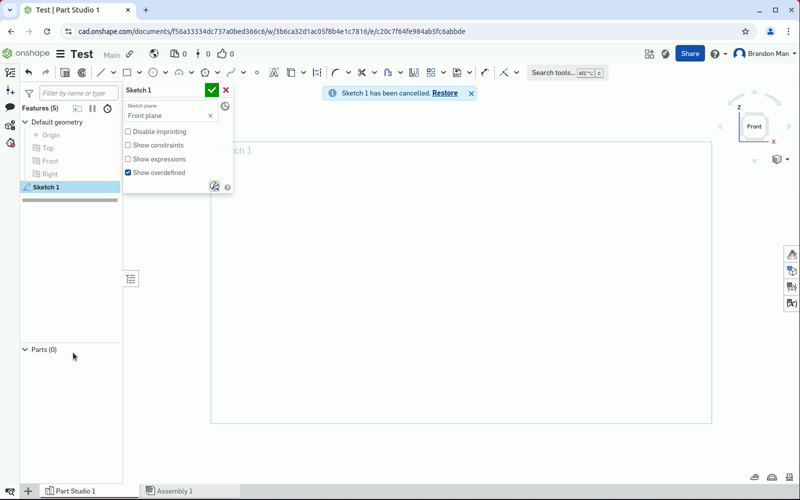
key(y)
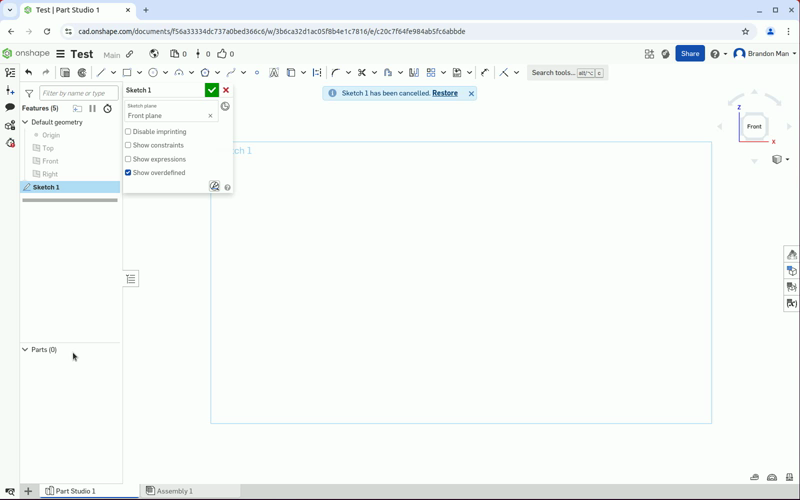
key(l)
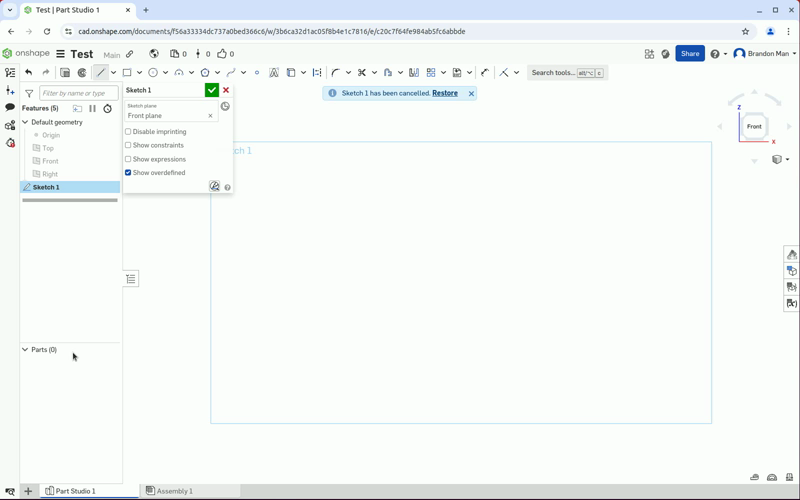
key_down(shift)
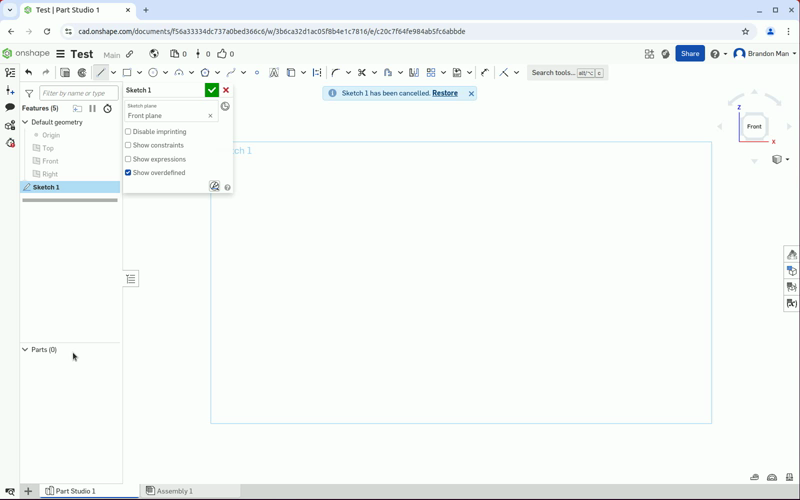
mouse_move(444, 305)
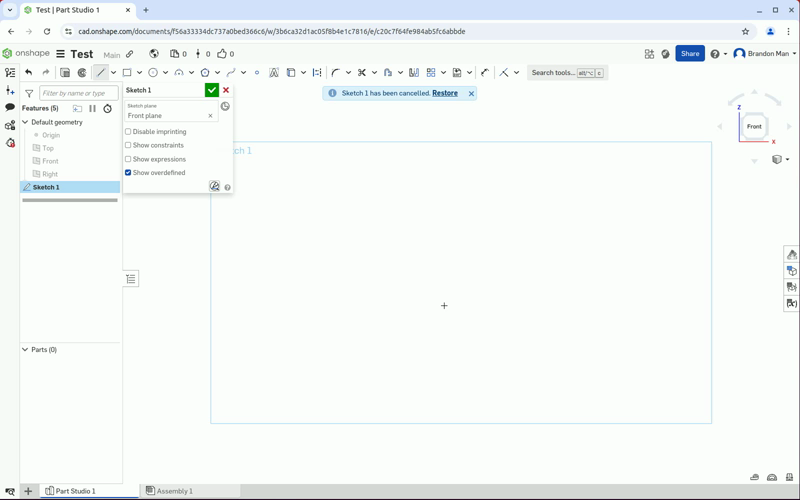
click(444, 305)
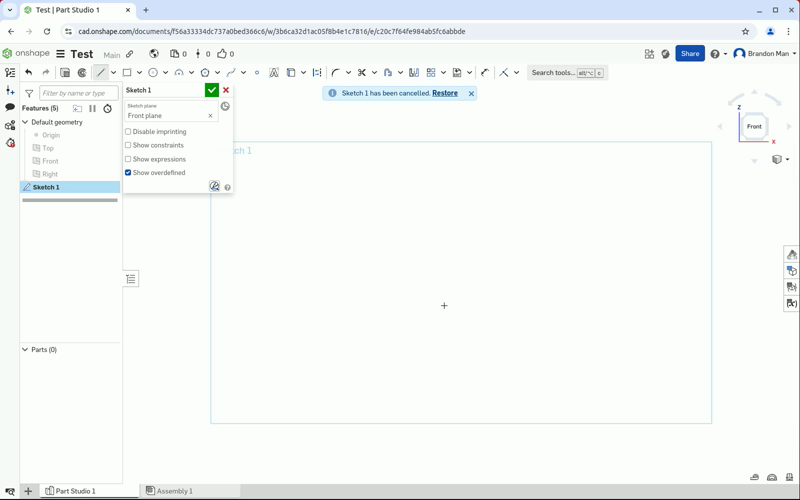
key_up(shift)
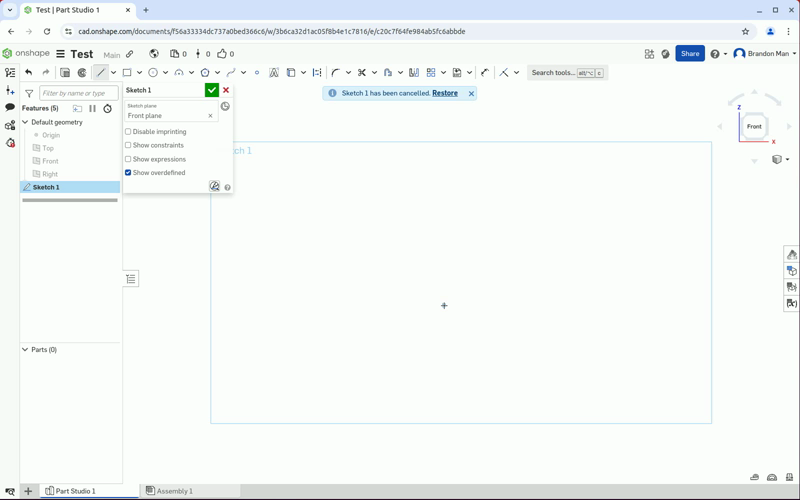
key_down(shift)
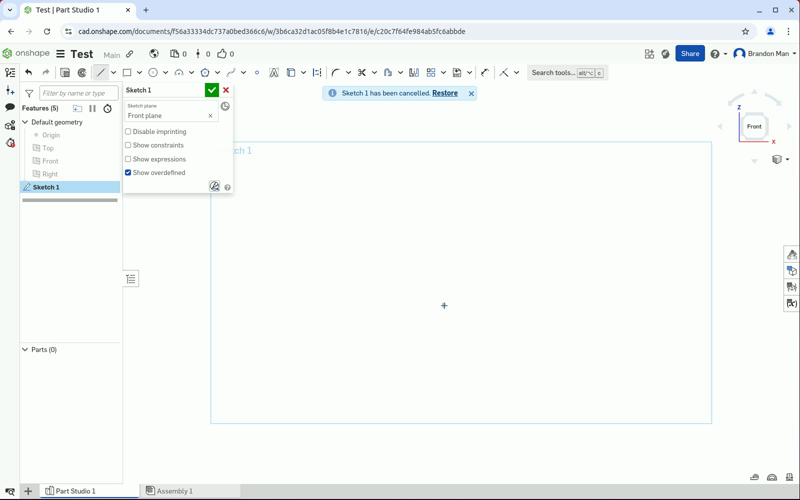
mouse_move(504, 305)
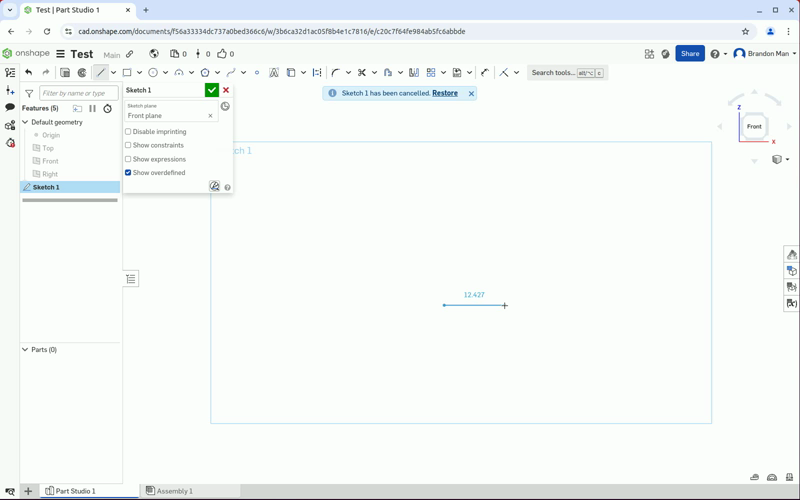
click(504, 305)
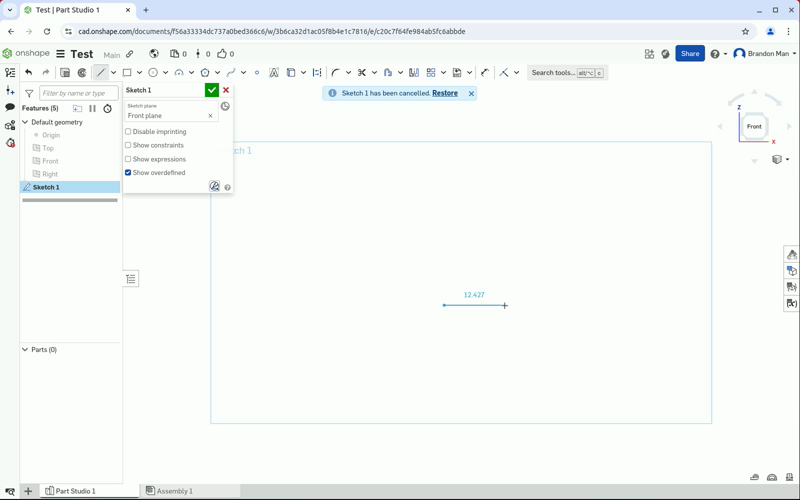
key_up(shift)
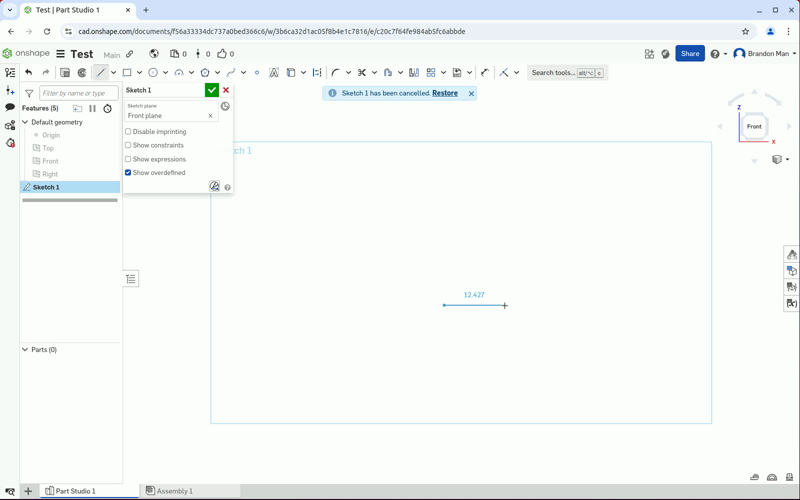
key_down(shift)
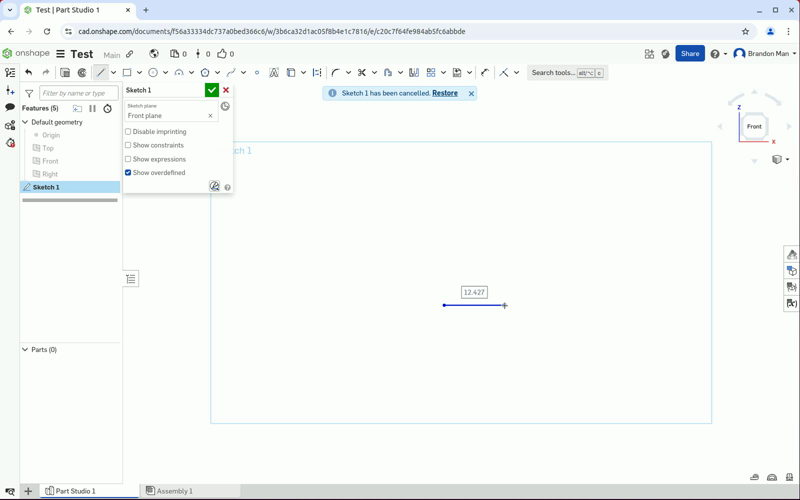
mouse_move(534, 305)
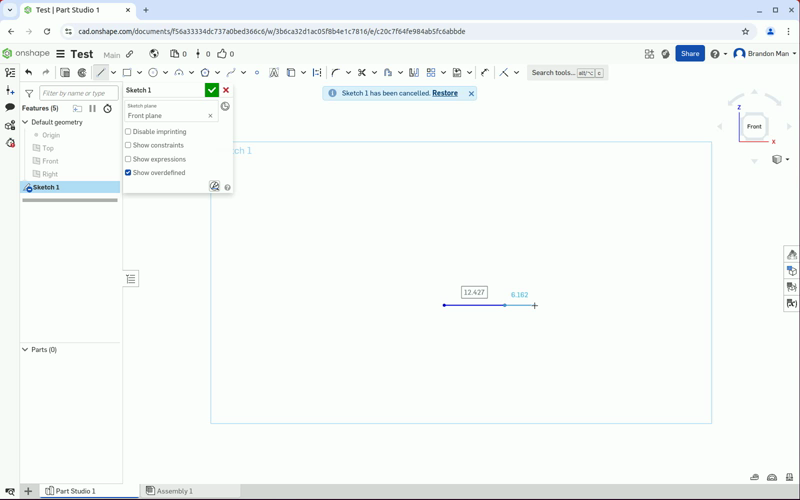
mouse_move(504, 258)
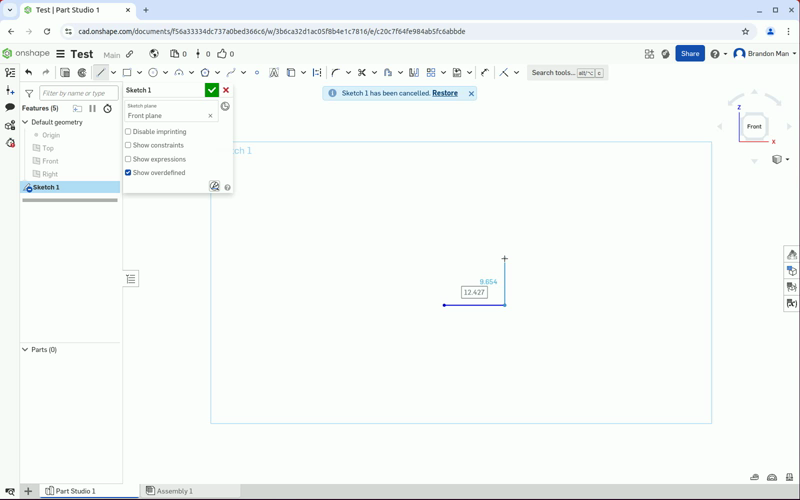
click(504, 258)
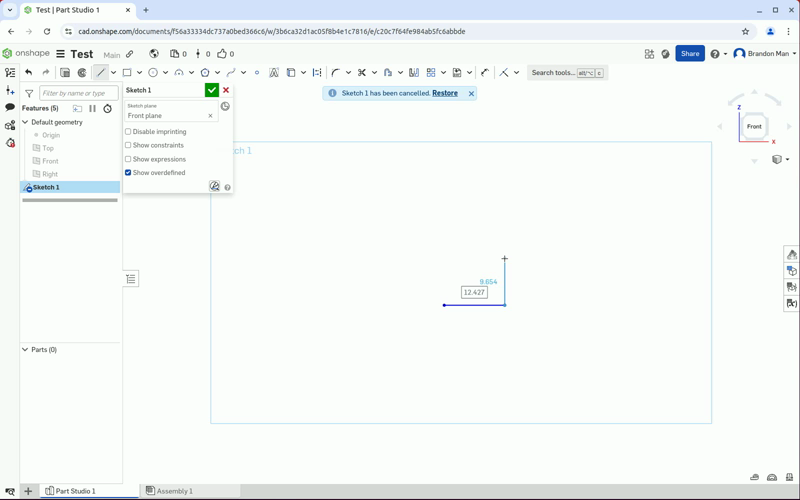
key_up(shift)
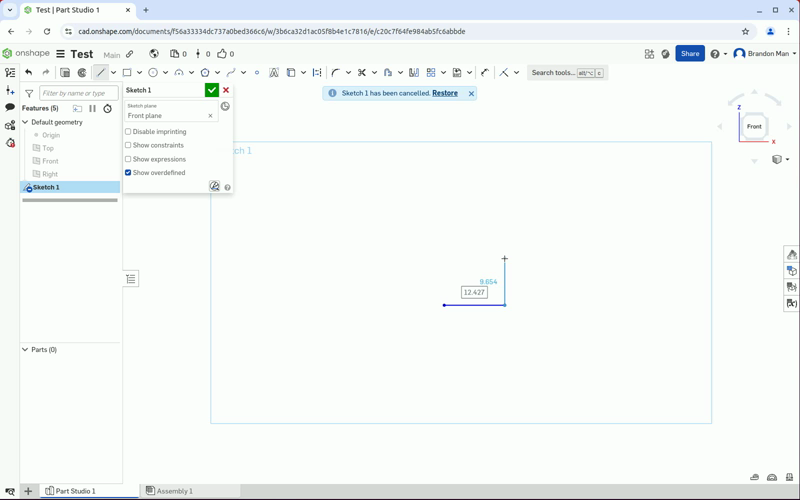
key_down(shift)
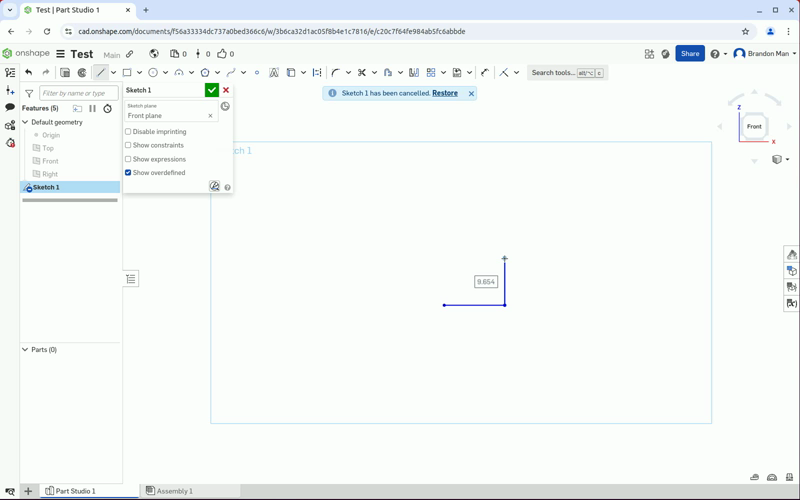
mouse_move(444, 258)
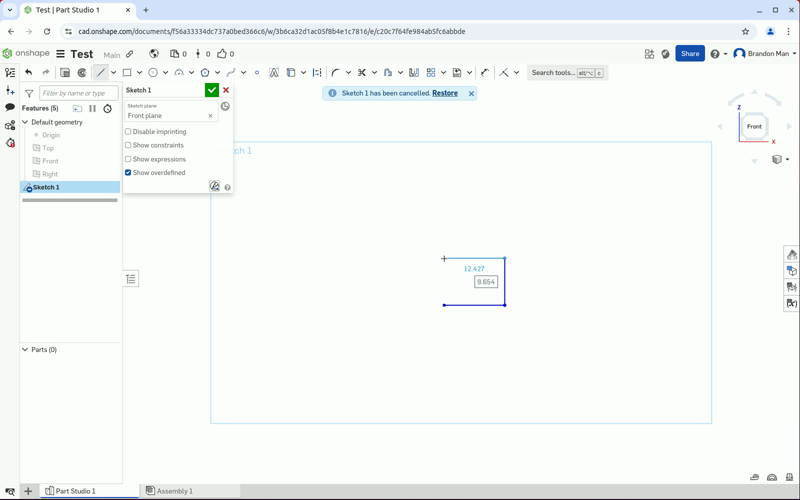
click(444, 258)
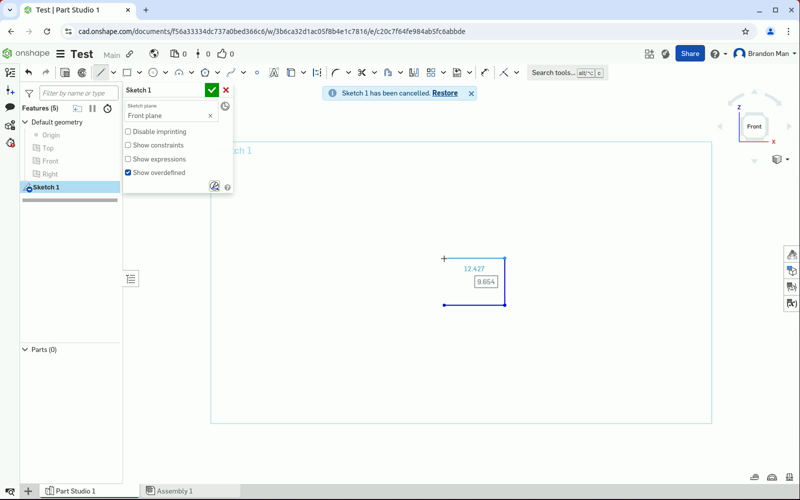
key_up(shift)
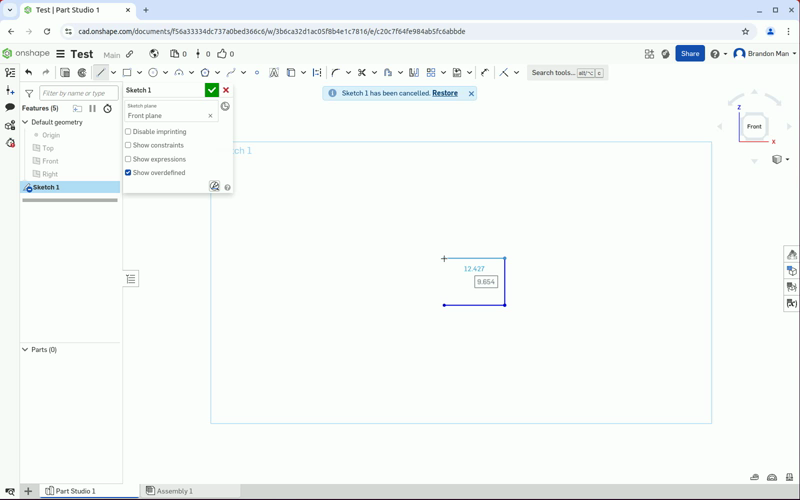
mouse_move(474, 258)
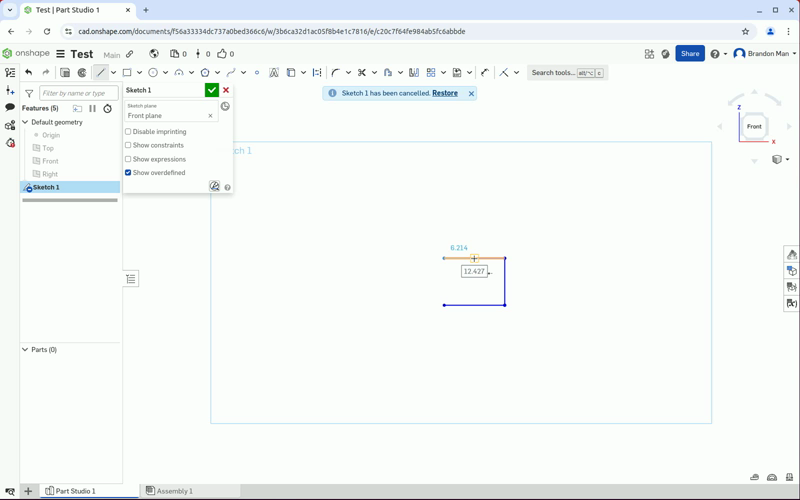
key_down(shift)
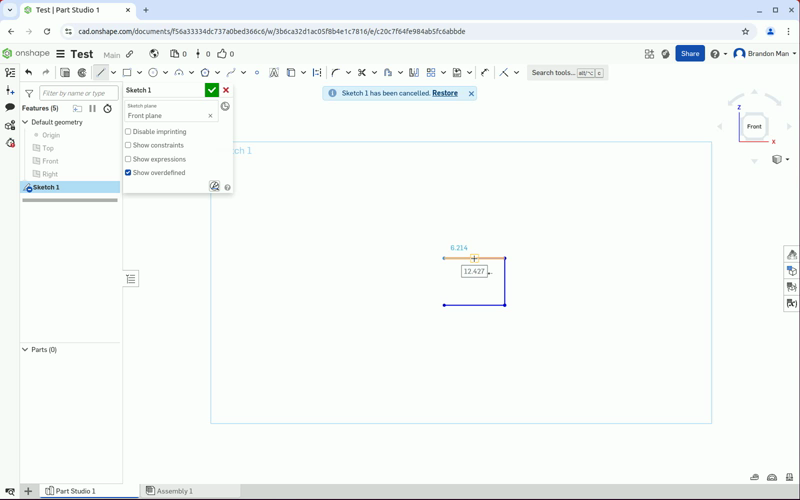
mouse_move(444, 305)
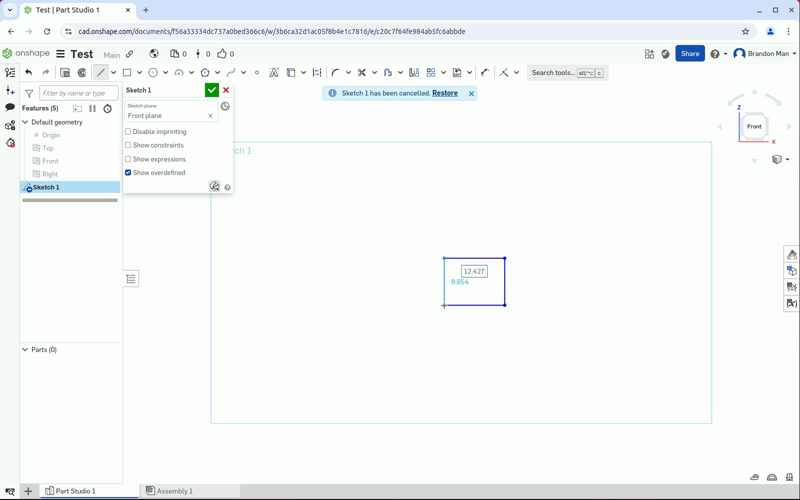
key_up(shift)
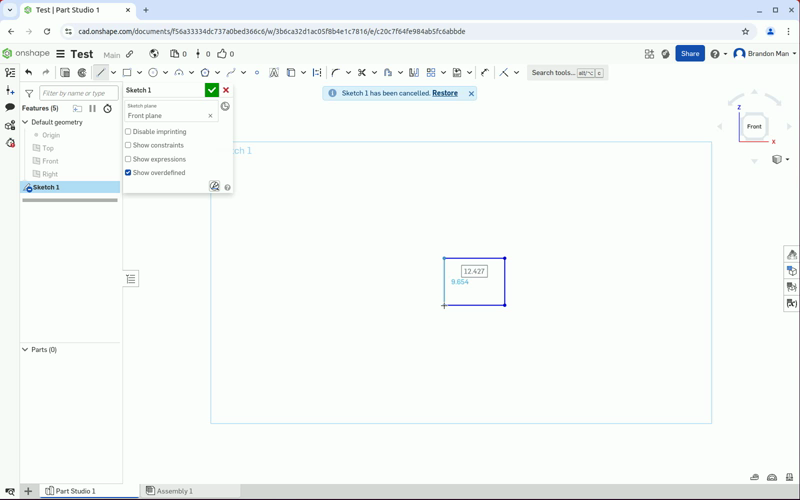
click(444, 305)
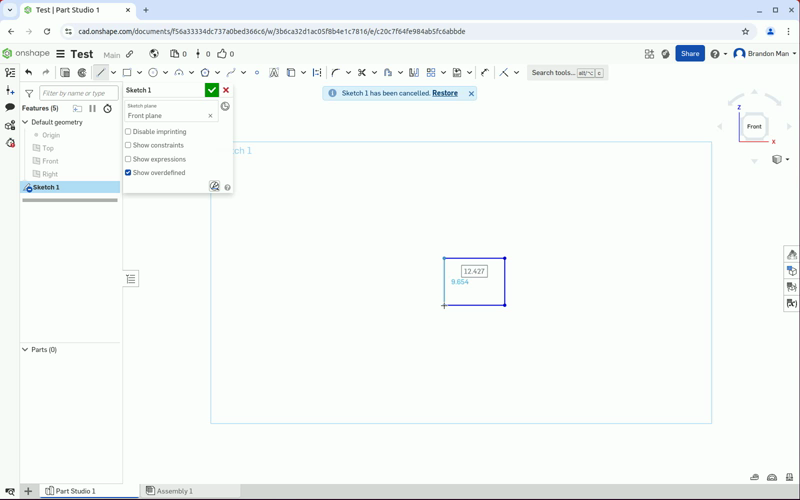
key(esc)
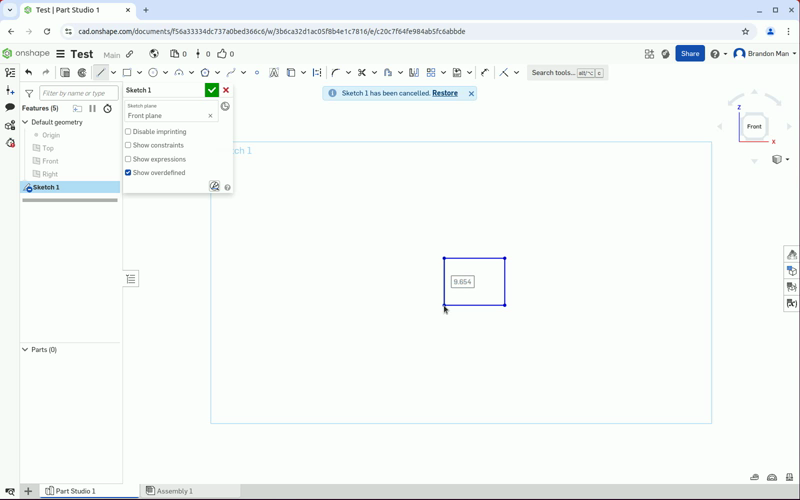
mouse_move(478, 291)
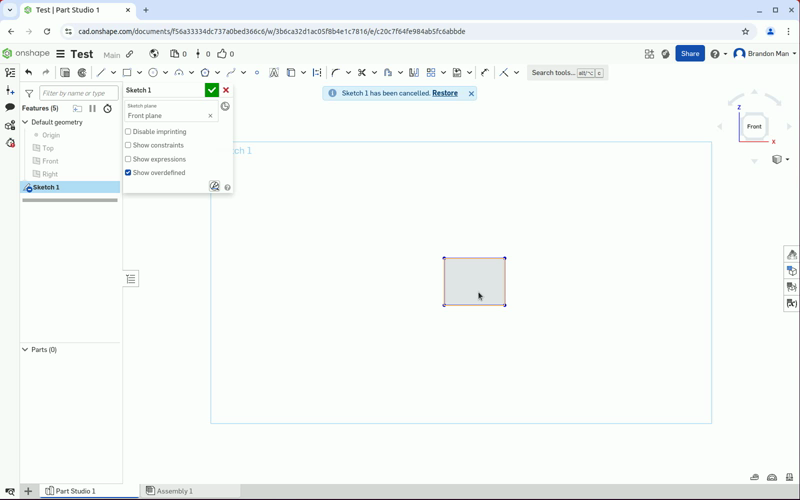
click(478, 291)
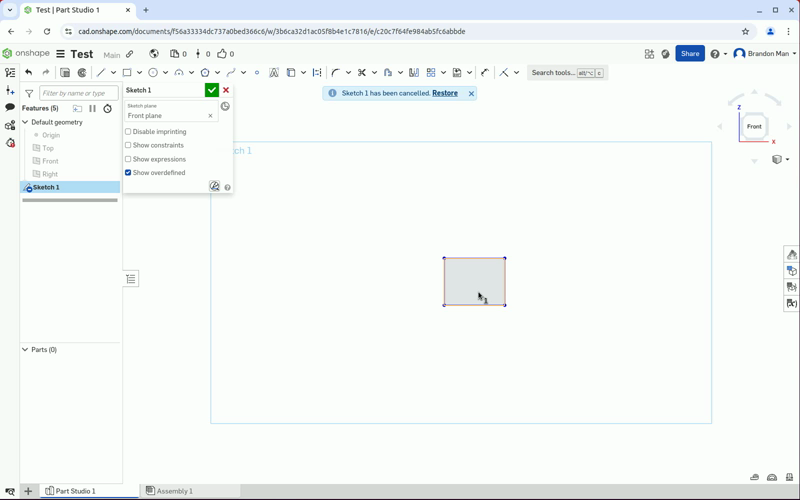
mouse_move(73, 352)
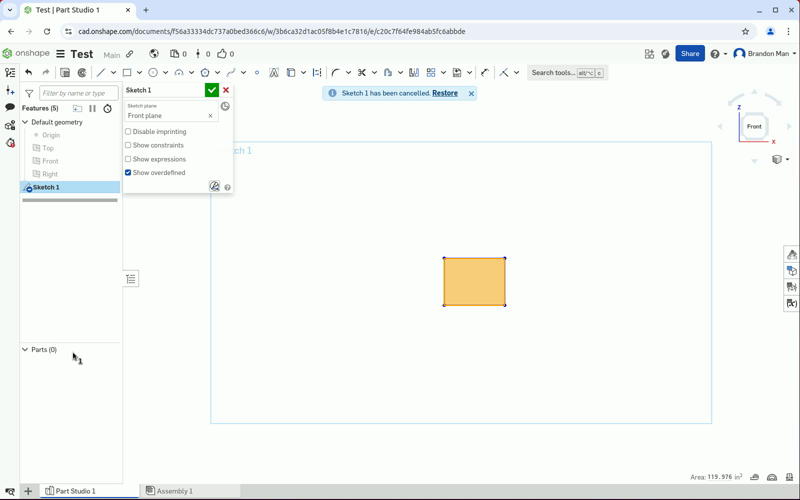
key(shift+y)
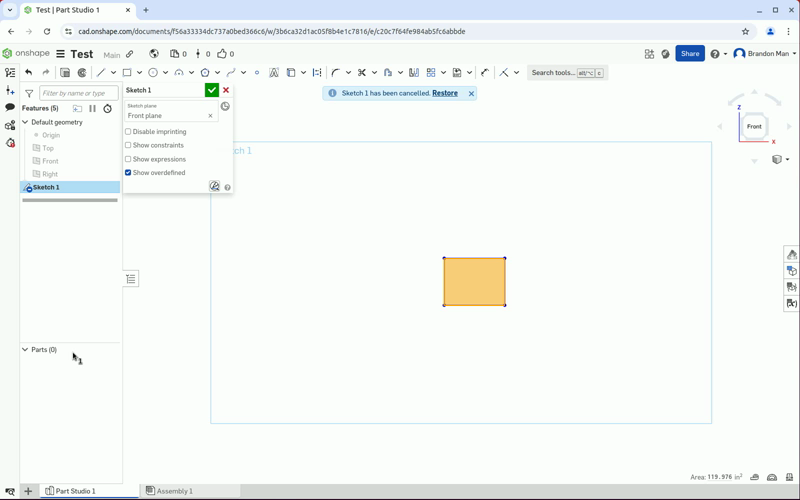
key(shift+e)
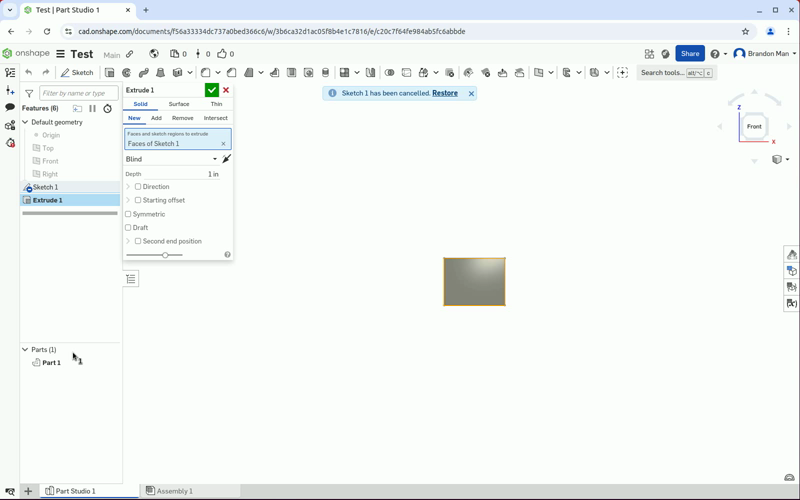
mouse_move(143, 106)
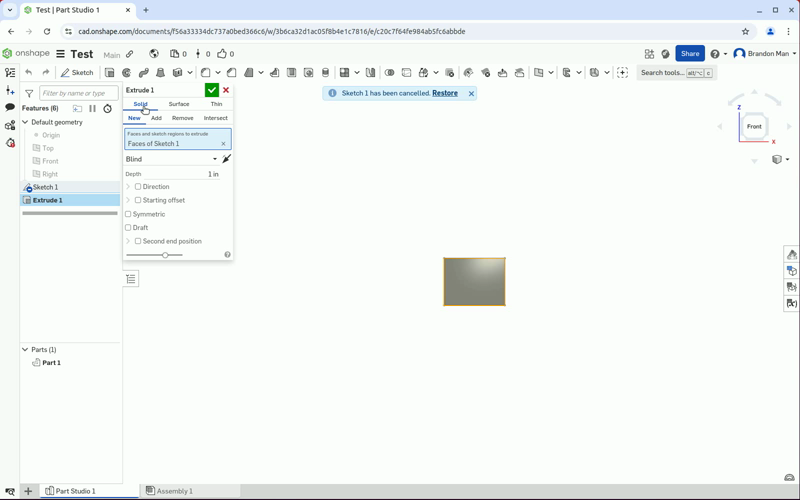
click(143, 106)
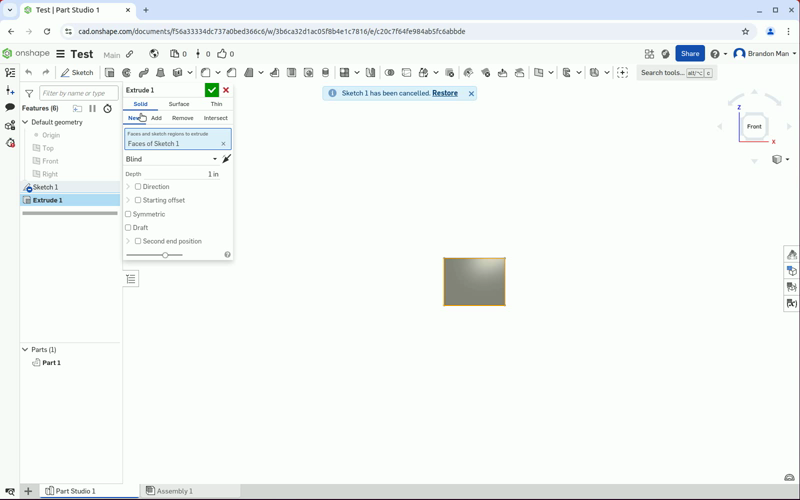
mouse_move(137, 120)
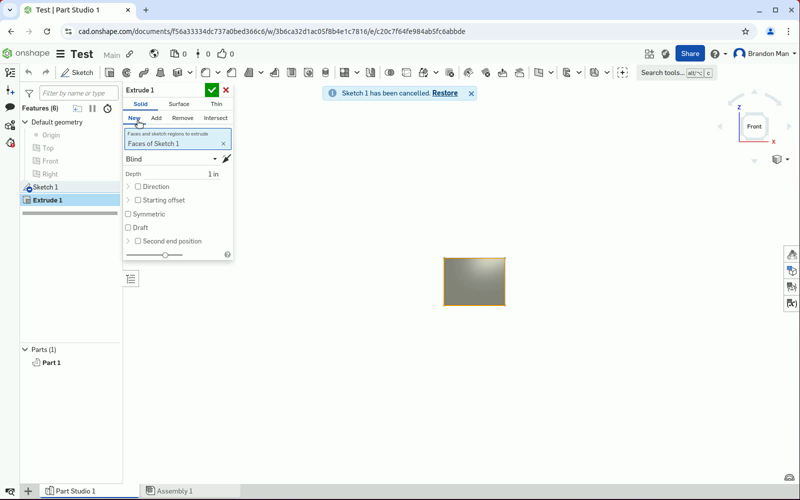
click(137, 120)
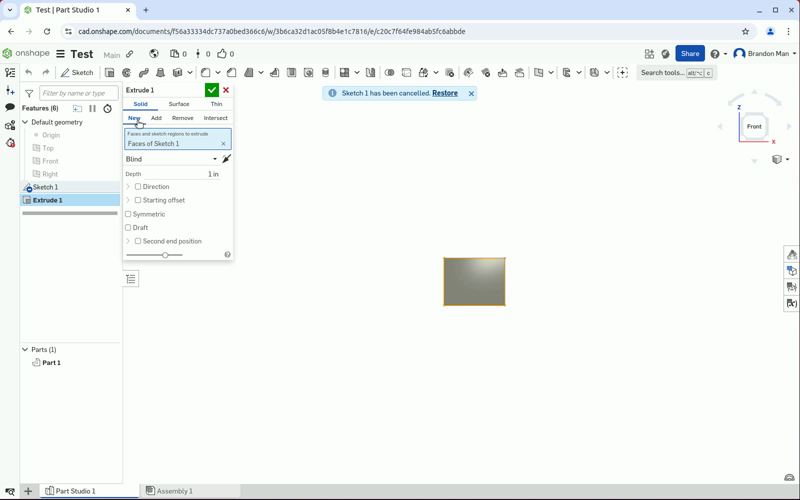
key(tab, 4)
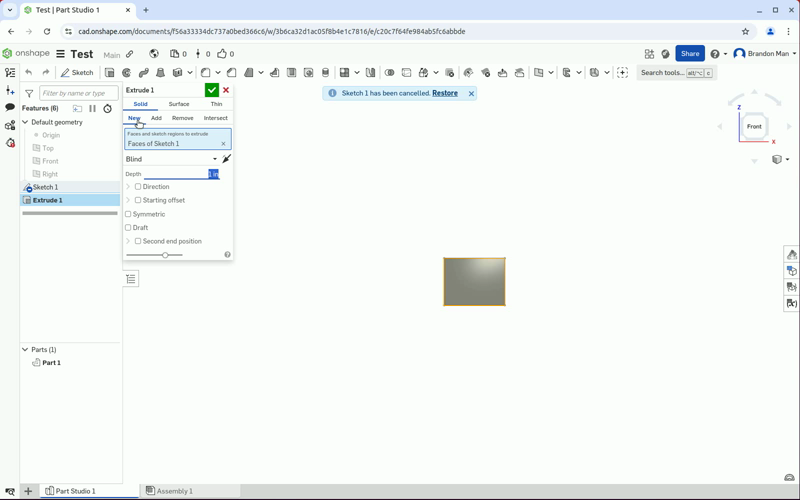
text(11.554)
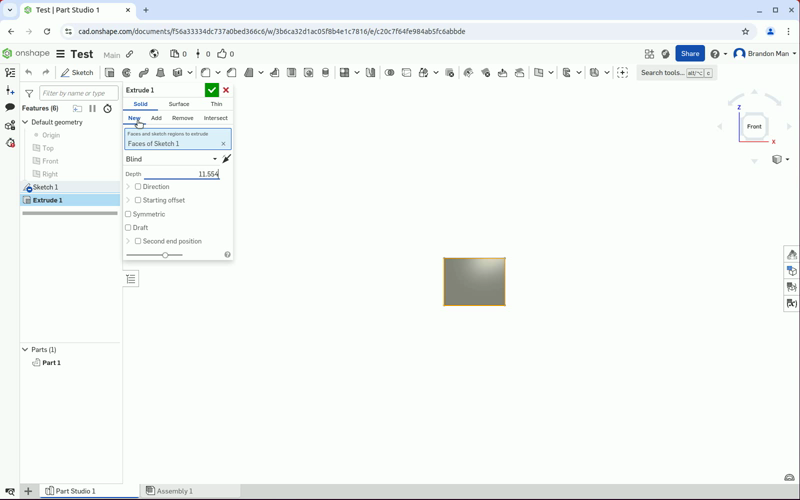
key(enter)
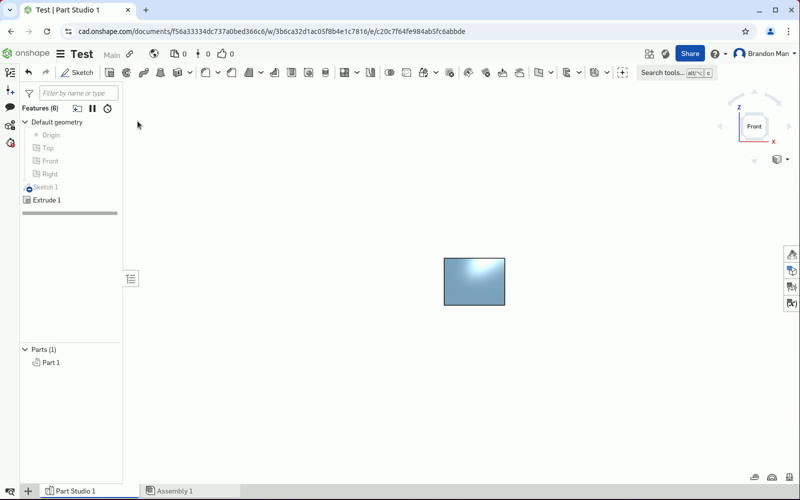
key(shift+h)
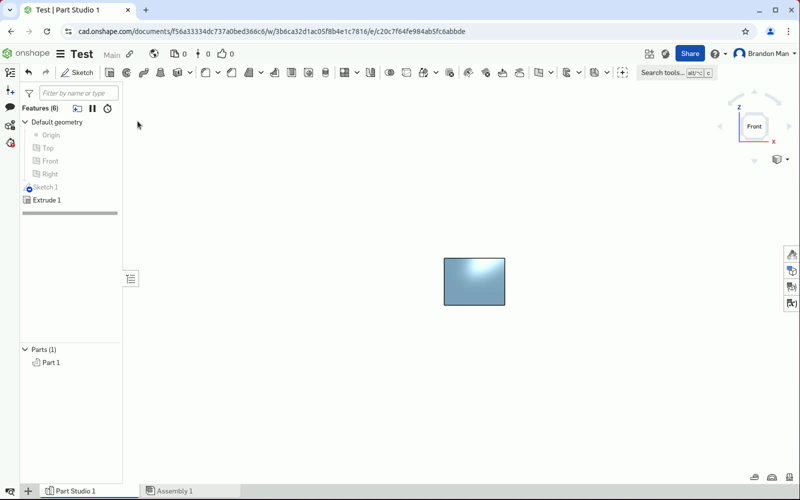
key(shift+h)
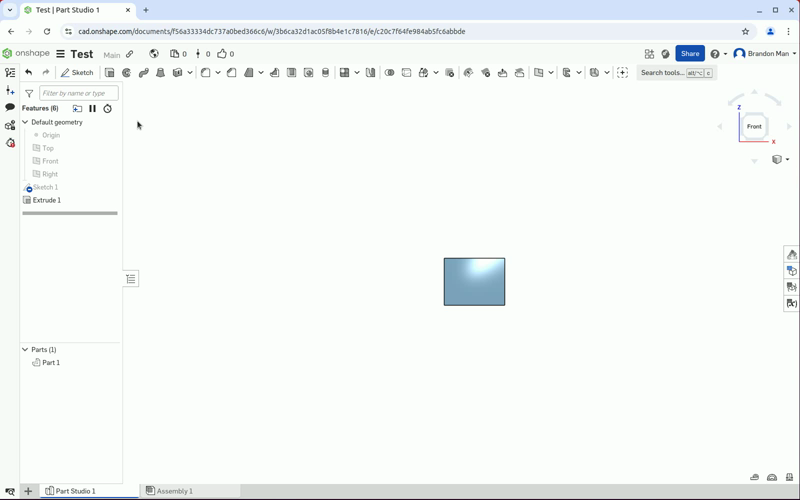
mouse_move(73, 189)
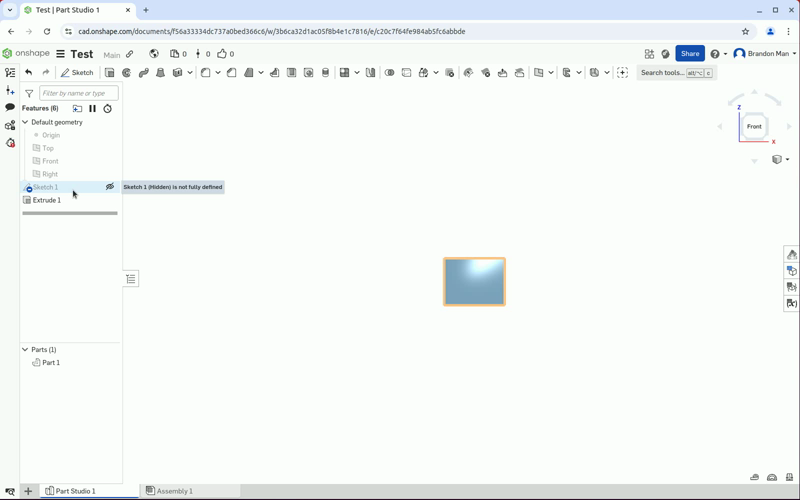
click(73, 189)
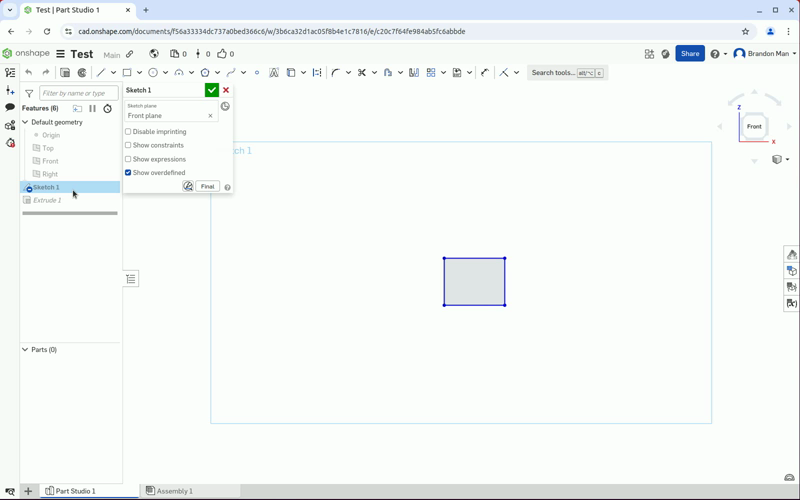
mouse_move(229, 92)
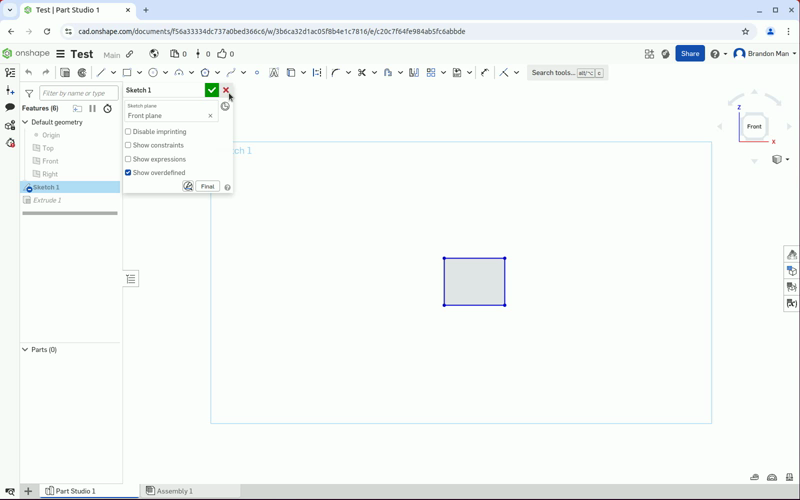
click(229, 92)
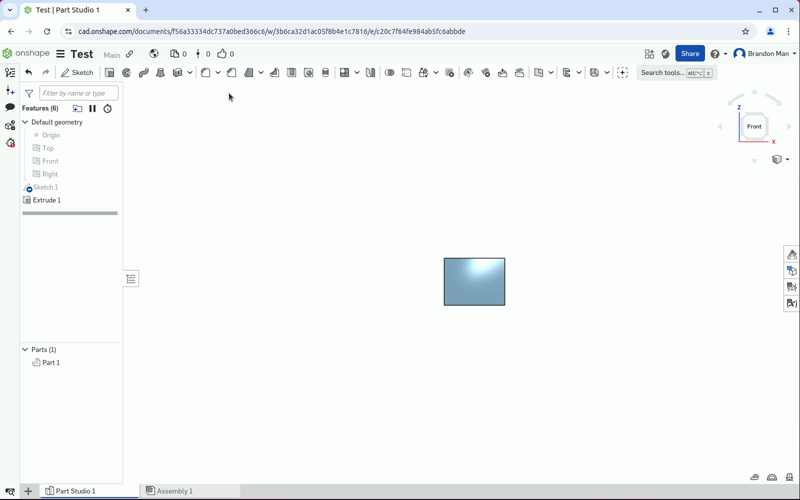
mouse_move(541, 75)
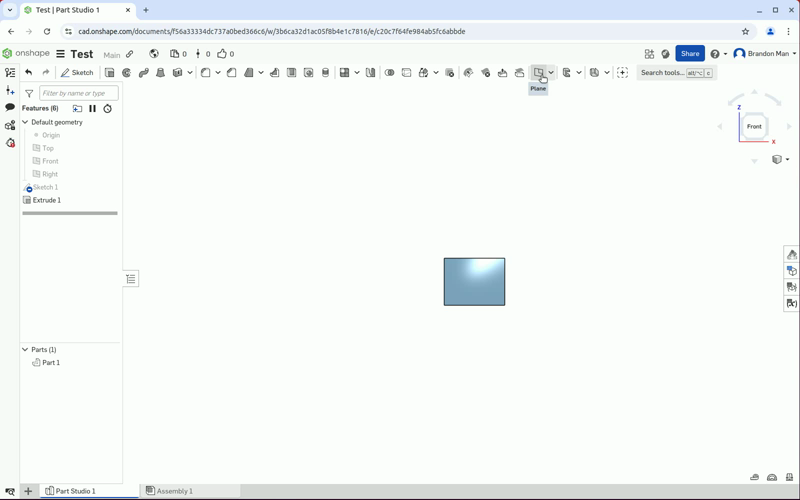
click(541, 75)
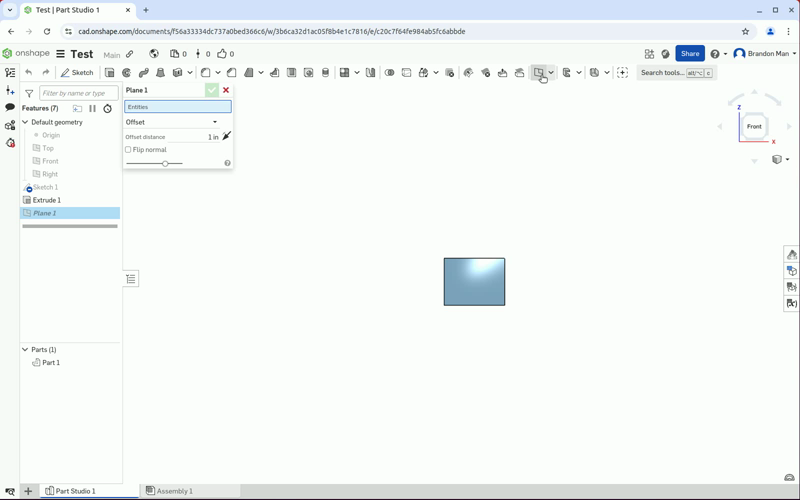
mouse_move(73, 163)
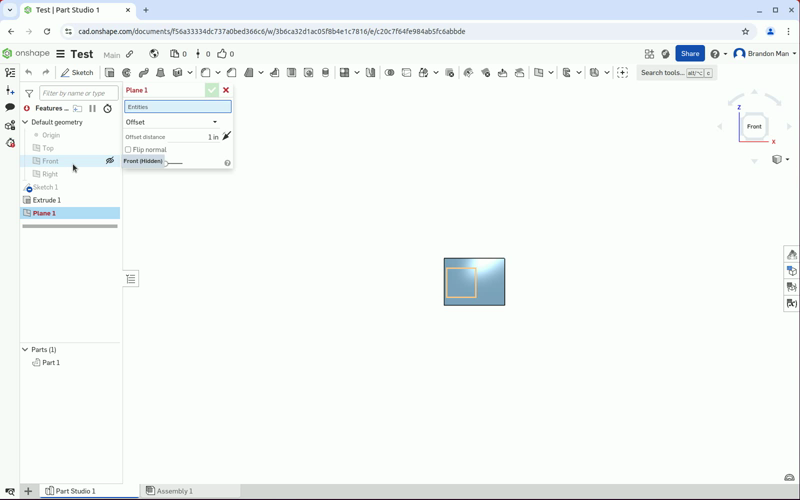
click(73, 163)
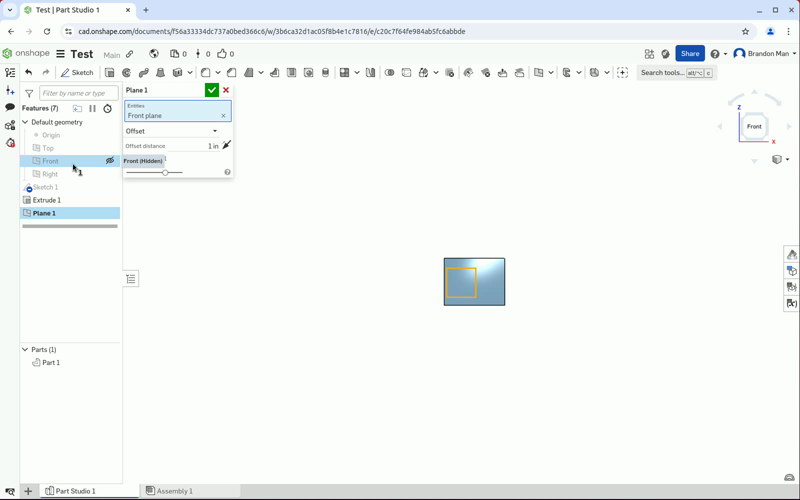
key(tab, 2)
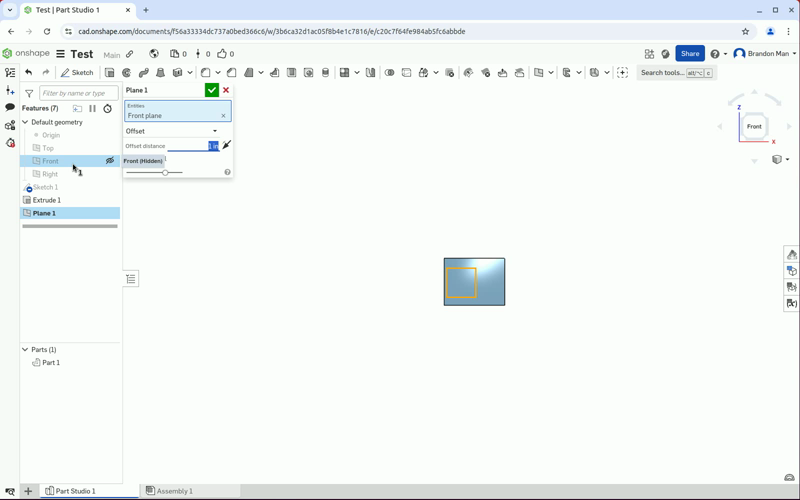
text(11.554)
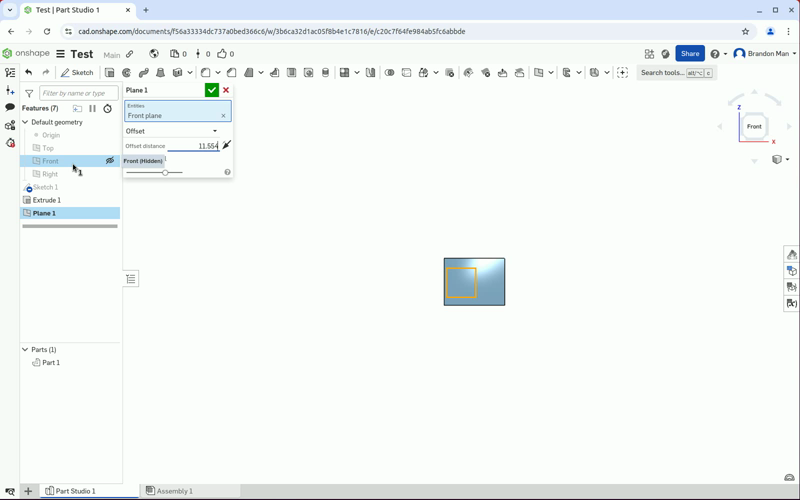
key(enter, 2)
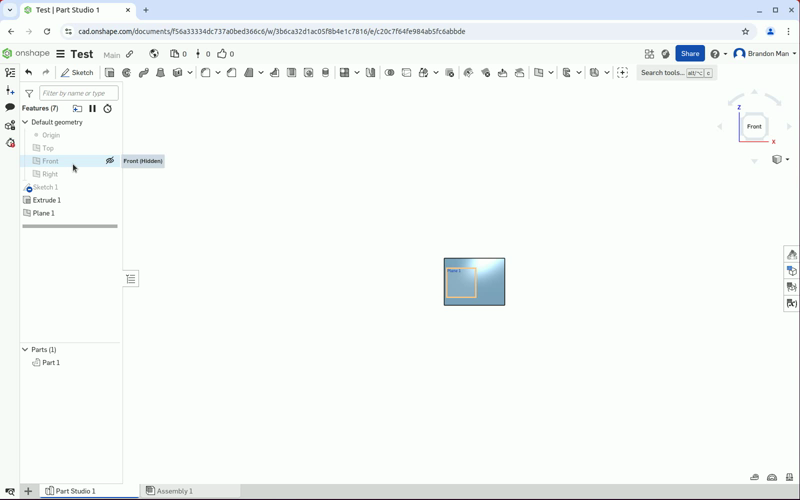
key(shift+s)
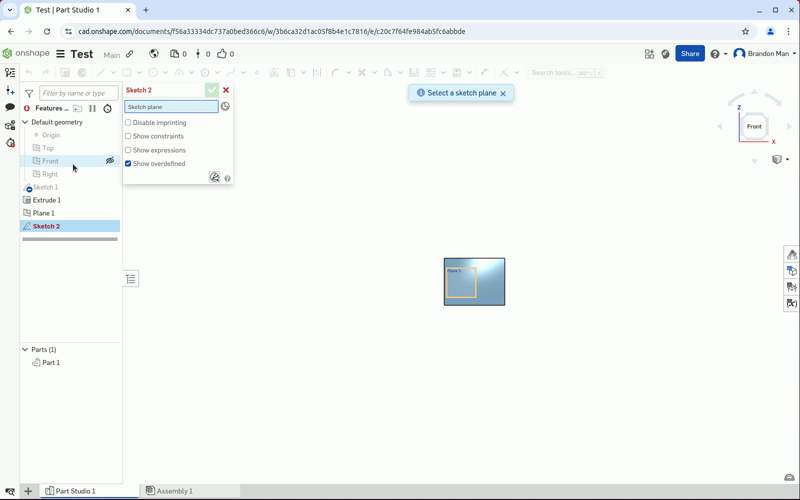
mouse_move(73, 215)
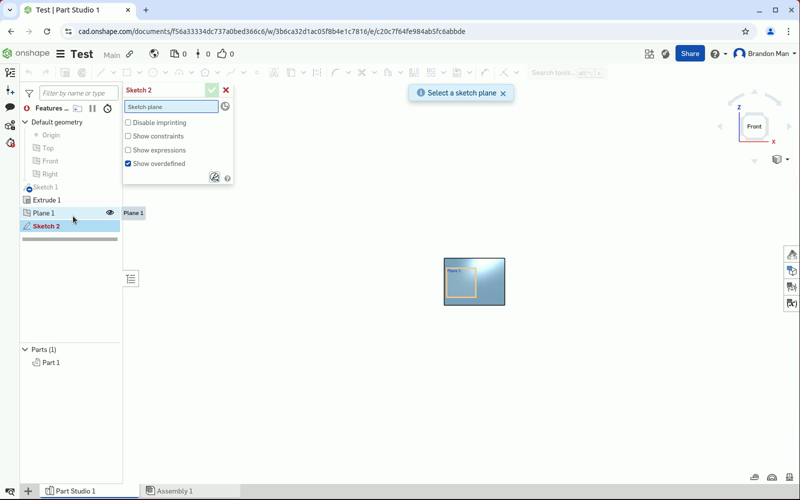
click(73, 215)
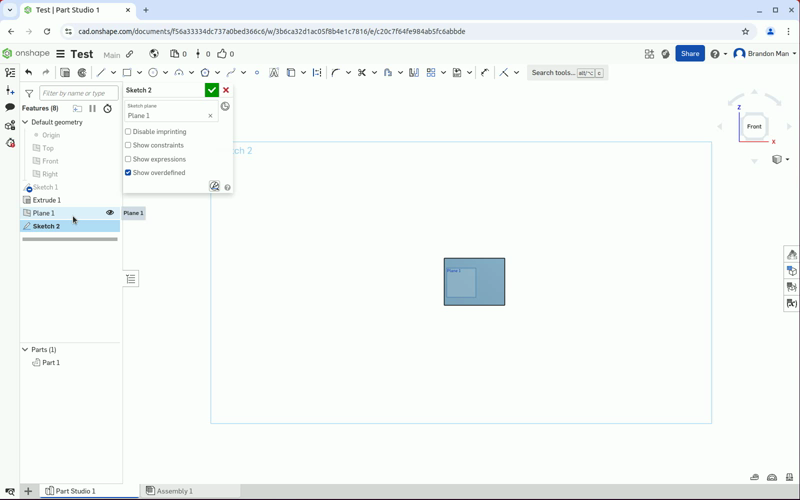
mouse_move(73, 352)
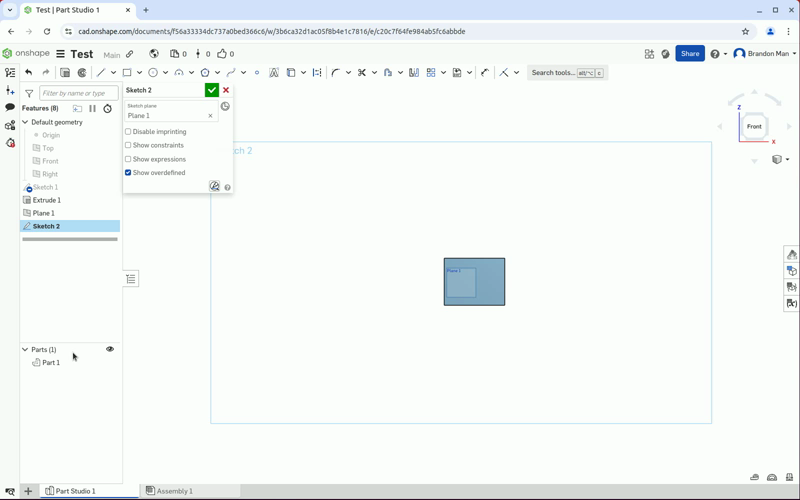
key(y)
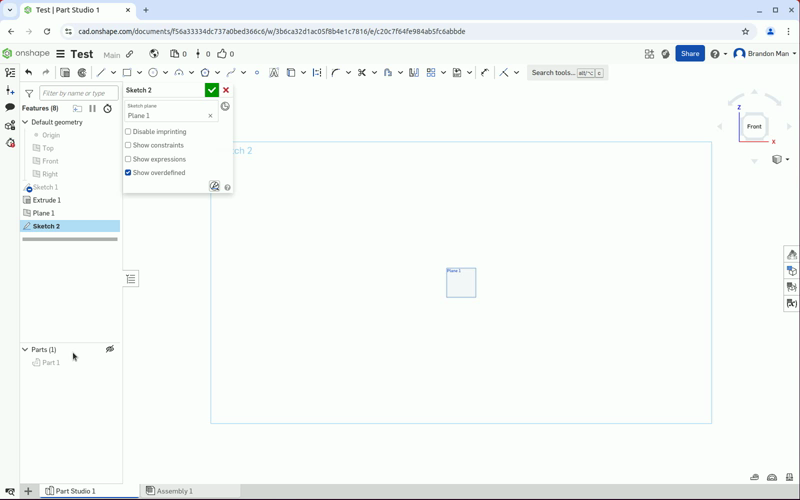
key(a)
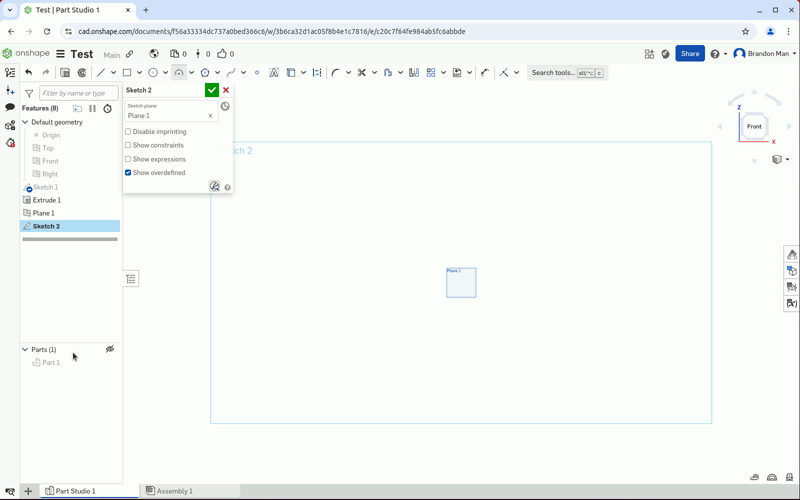
key_down(shift)
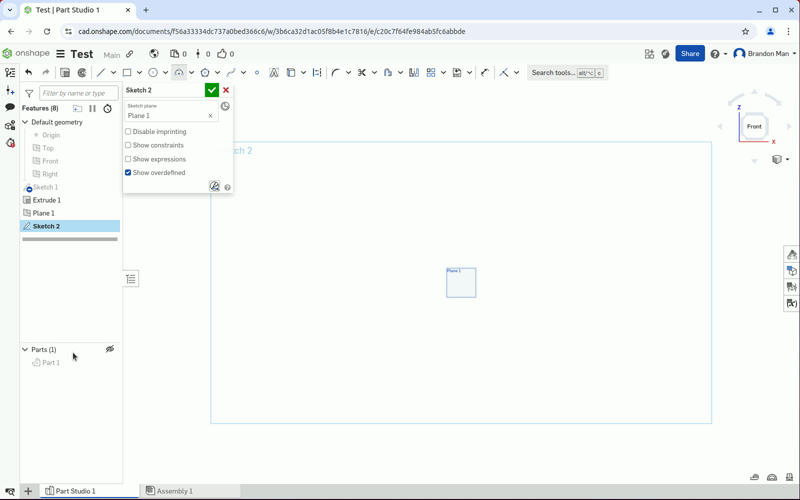
mouse_move(461, 255)
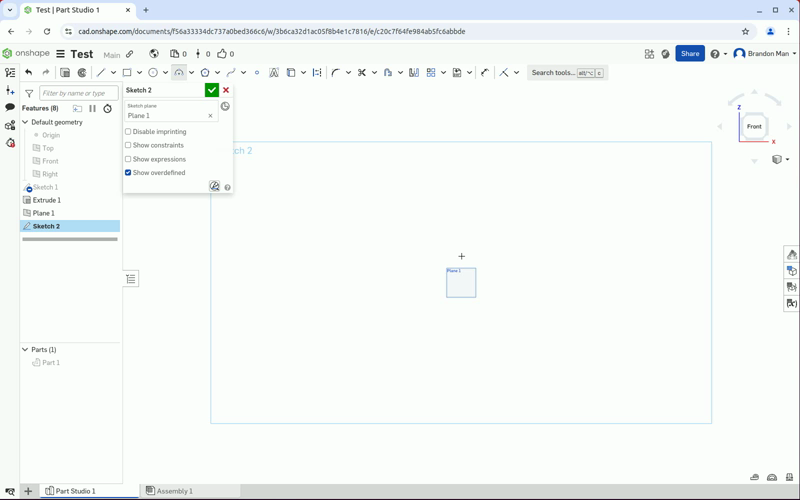
click(461, 255)
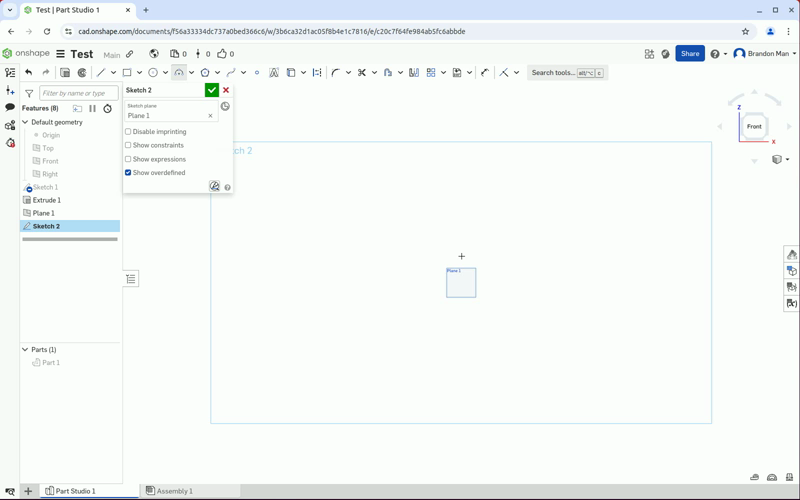
key_up(shift)
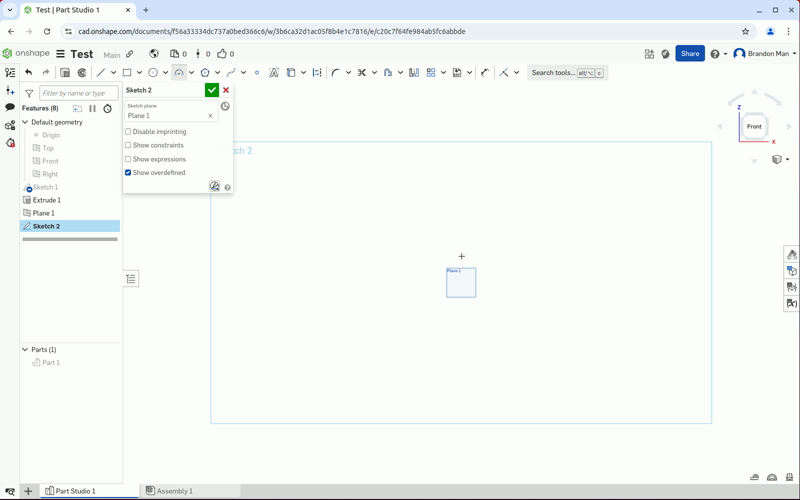
key_down(shift)
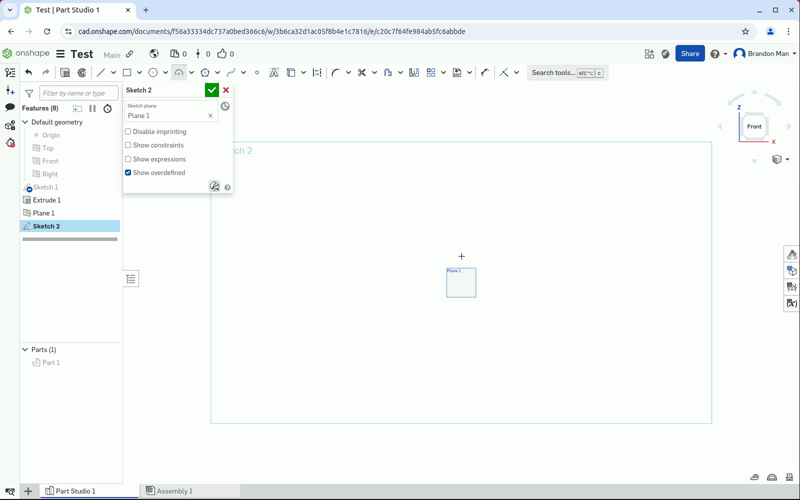
mouse_move(507, 255)
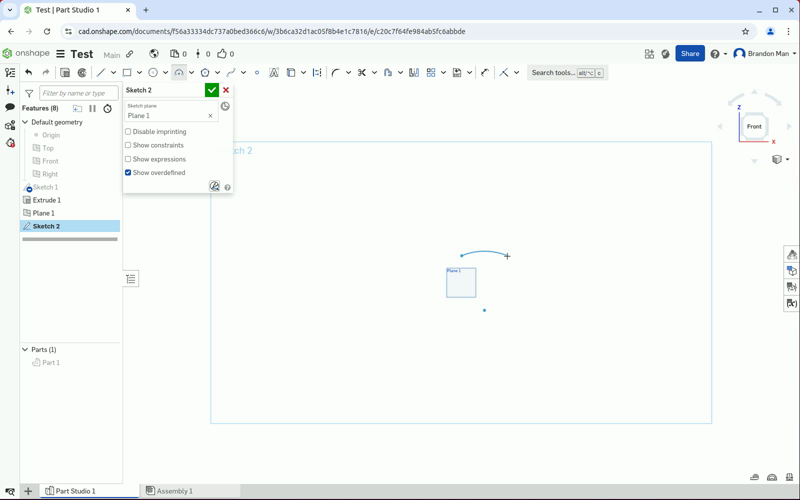
click(507, 255)
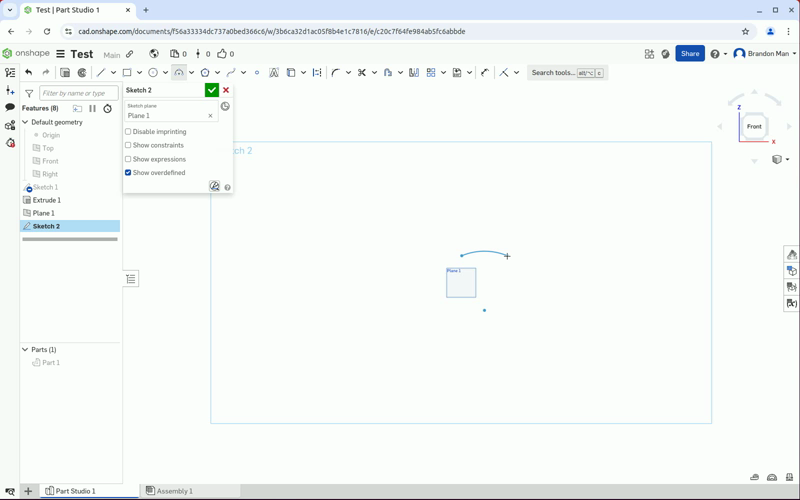
mouse_move(484, 278)
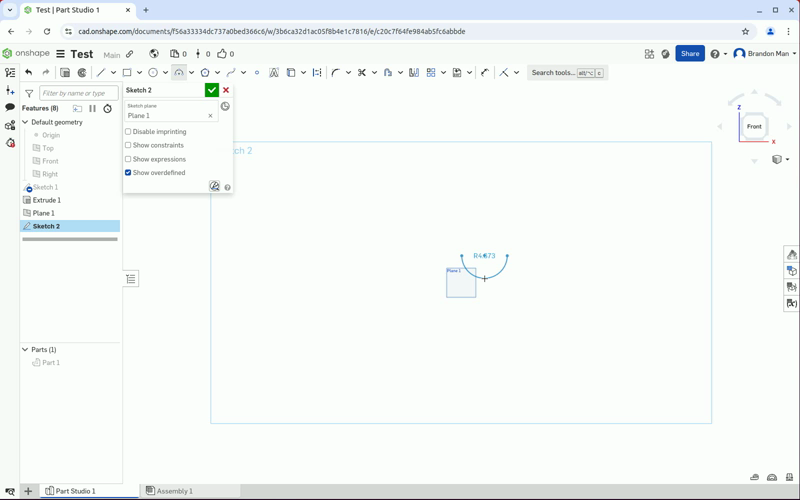
click(484, 278)
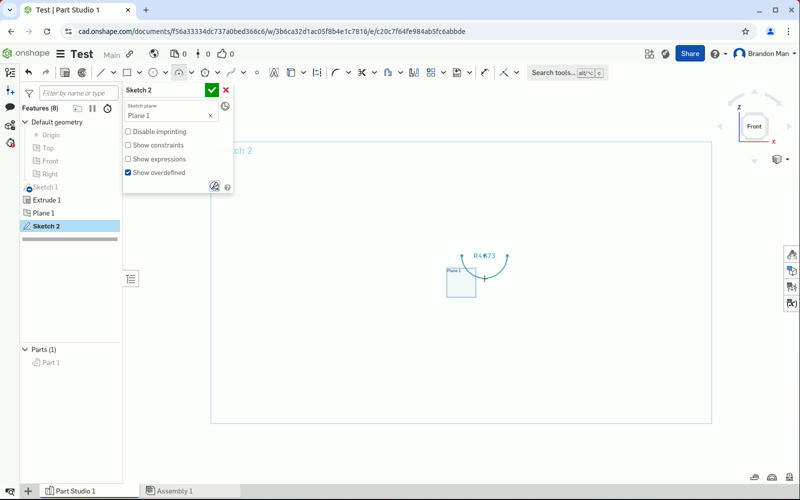
key_up(shift)
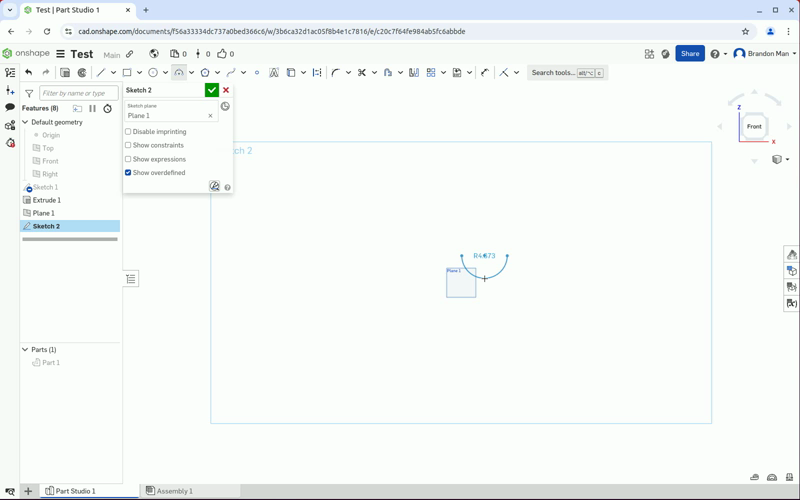
key(esc)
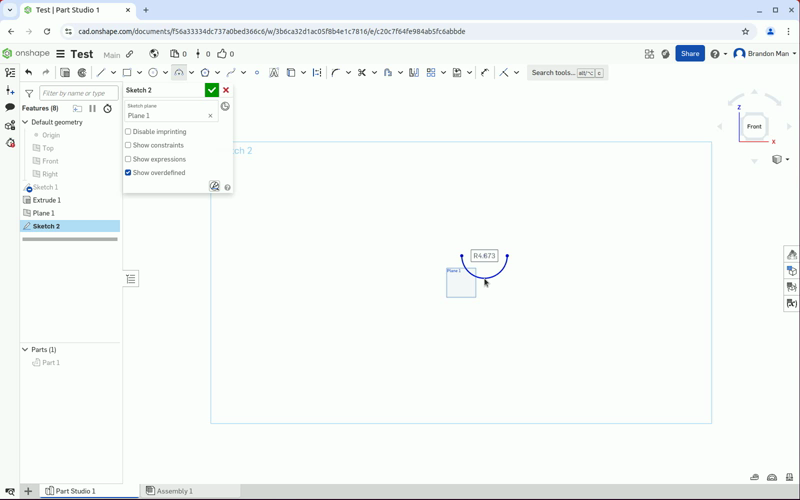
key(l)
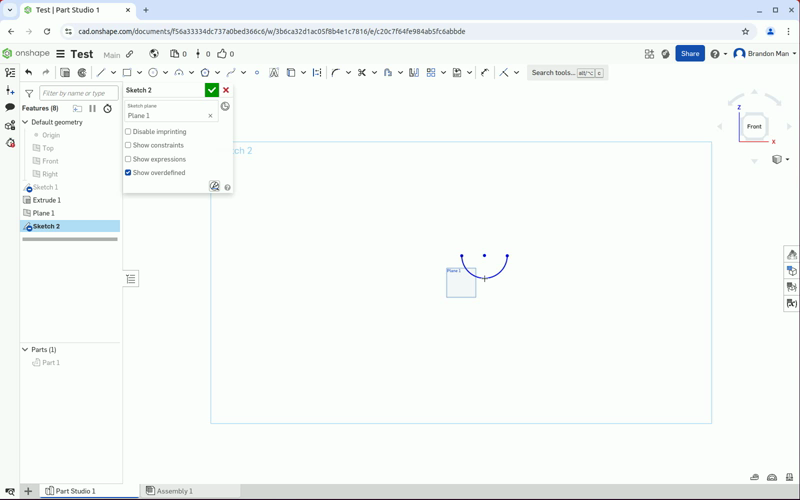
mouse_move(507, 255)
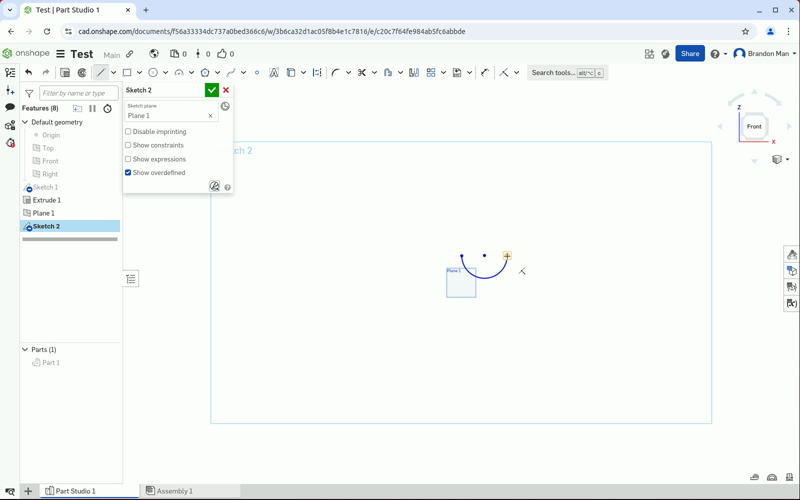
click(507, 255)
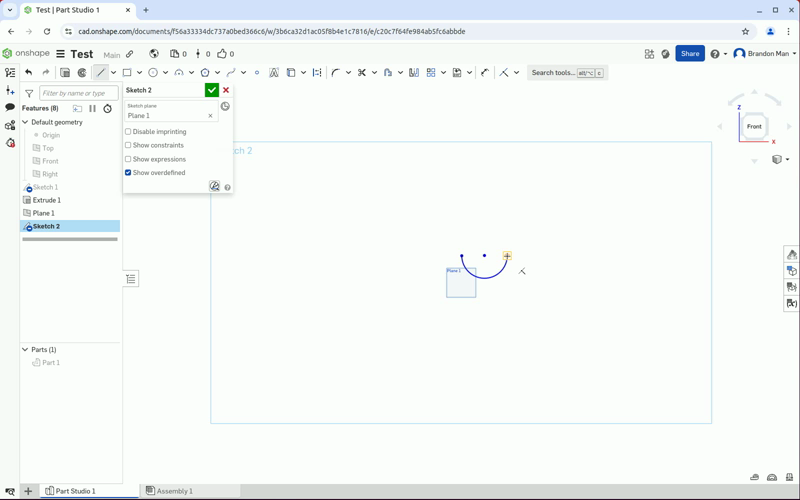
mouse_move(537, 255)
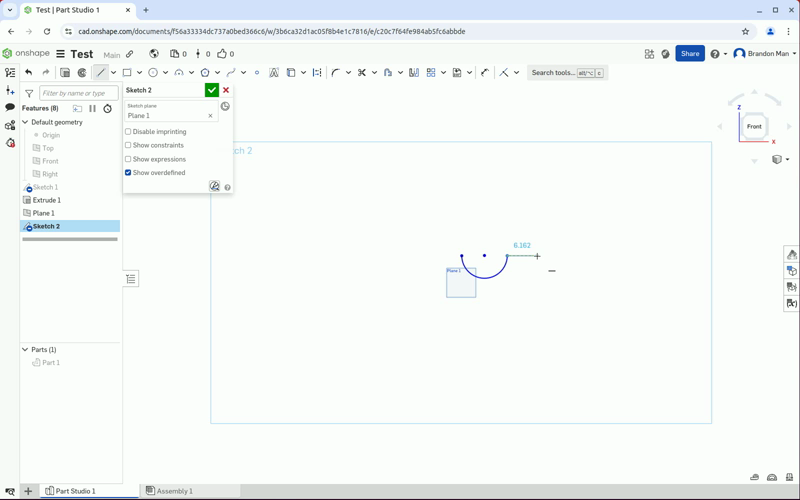
key_down(shift)
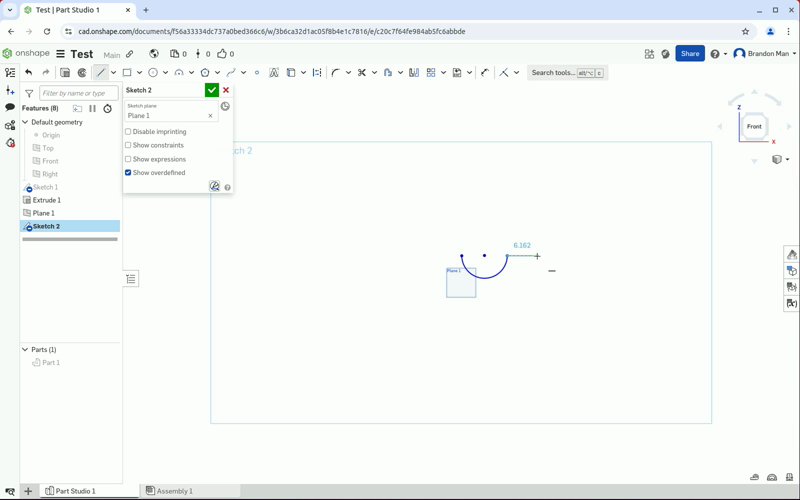
mouse_move(461, 255)
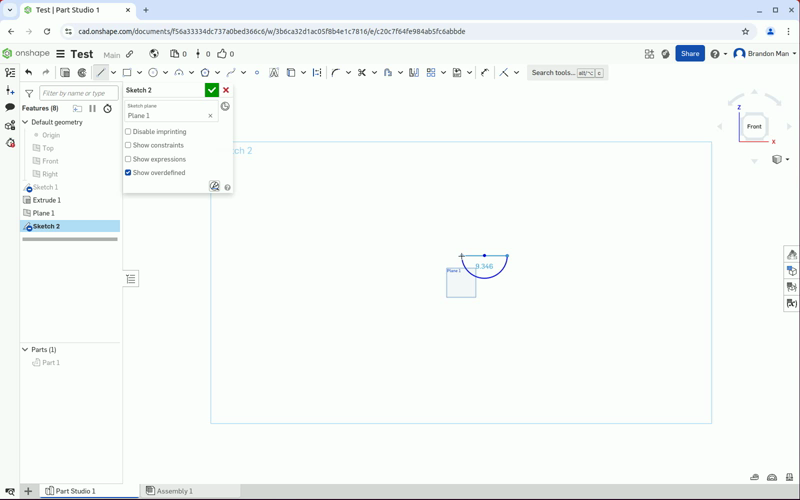
key_up(shift)
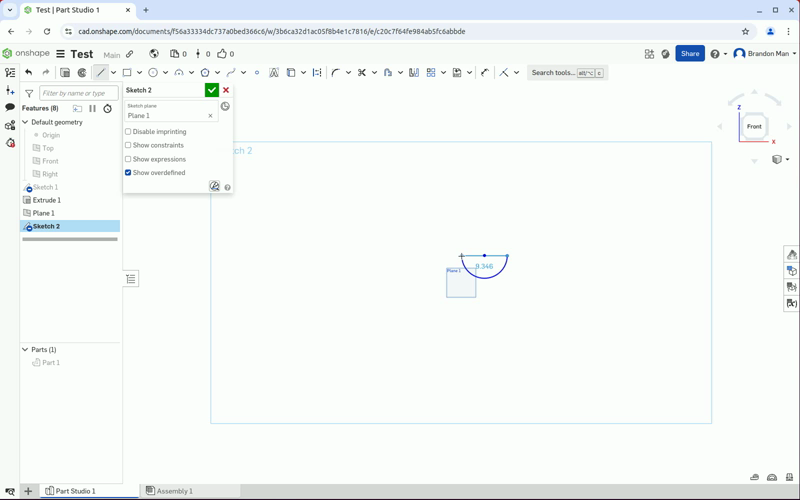
click(461, 255)
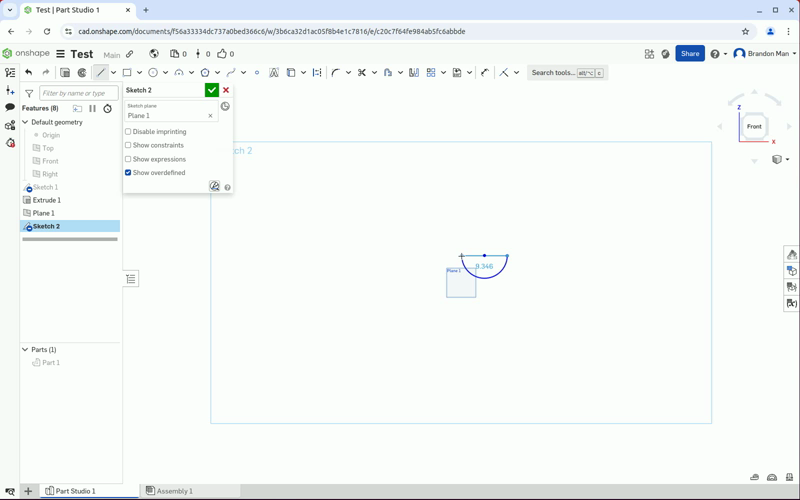
key(esc)
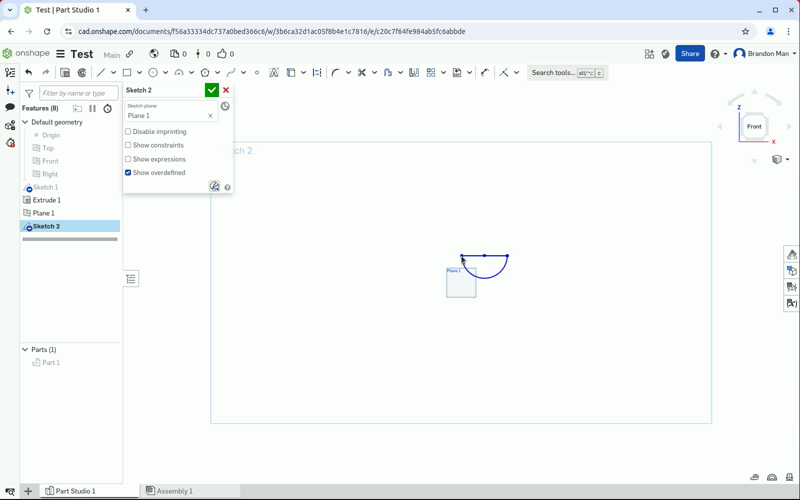
mouse_move(487, 273)
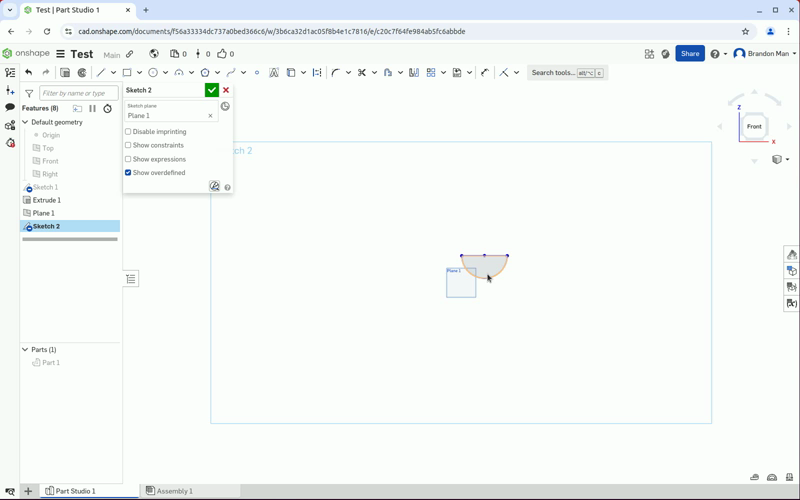
scroll(6)
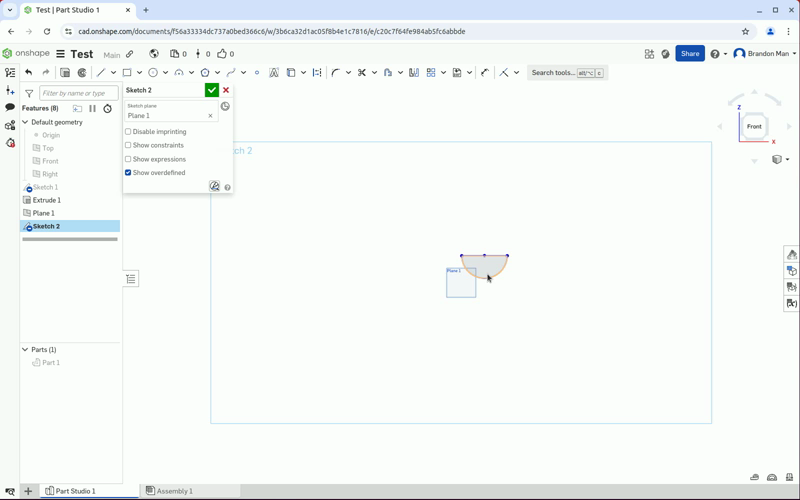
scroll(6)
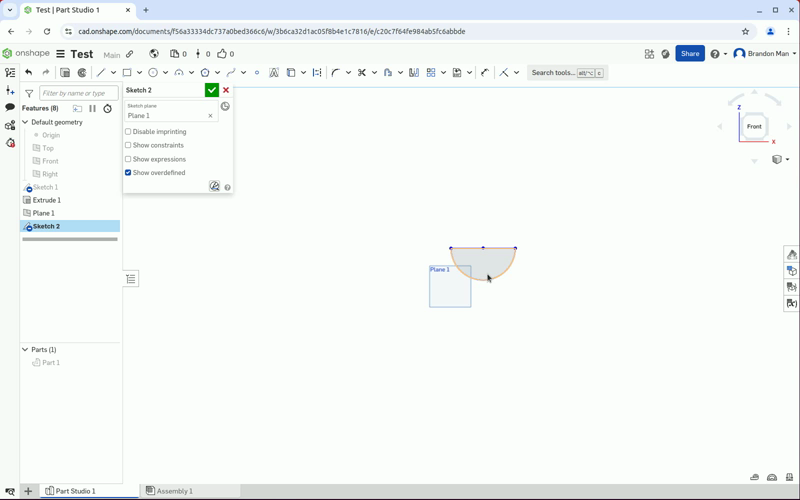
scroll(6)
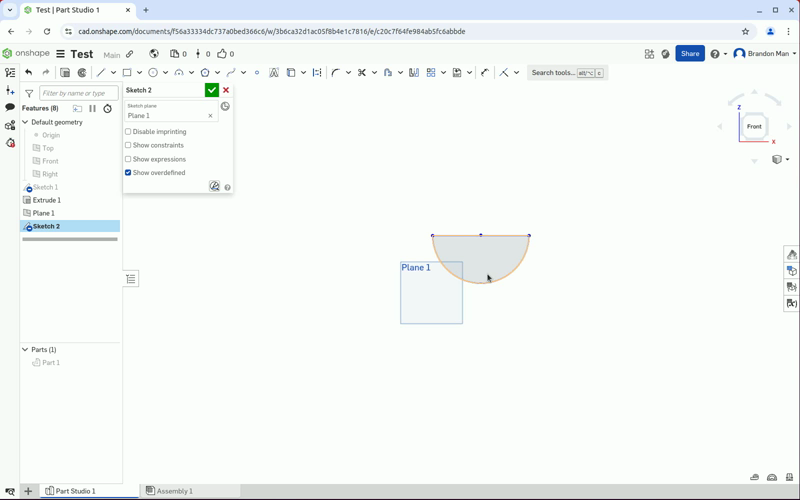
scroll(6)
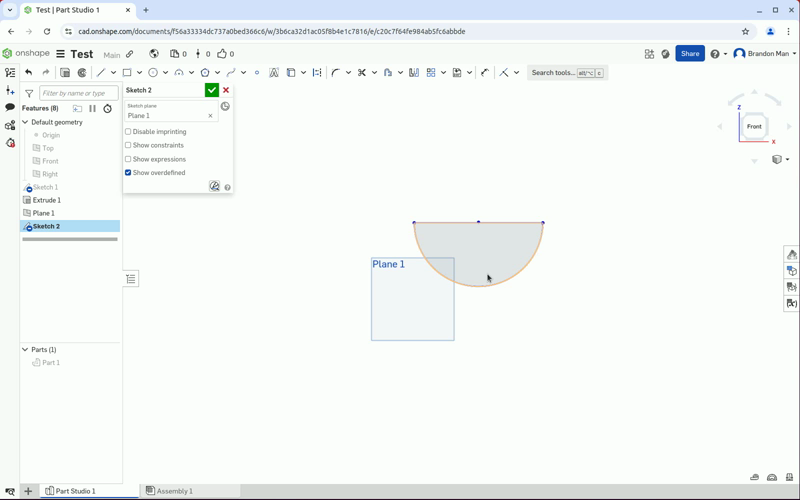
scroll(6)
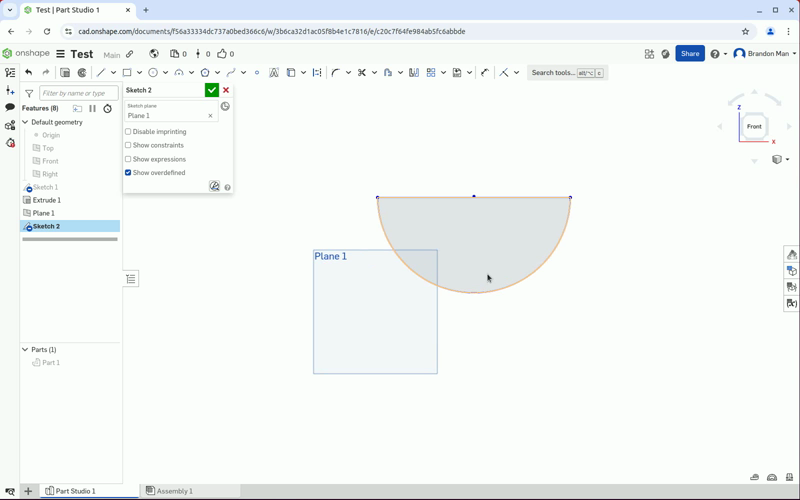
scroll(6)
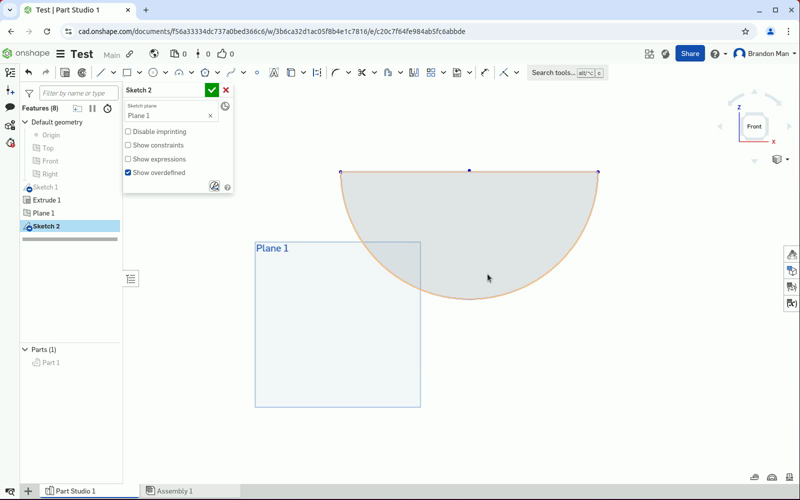
scroll(6)
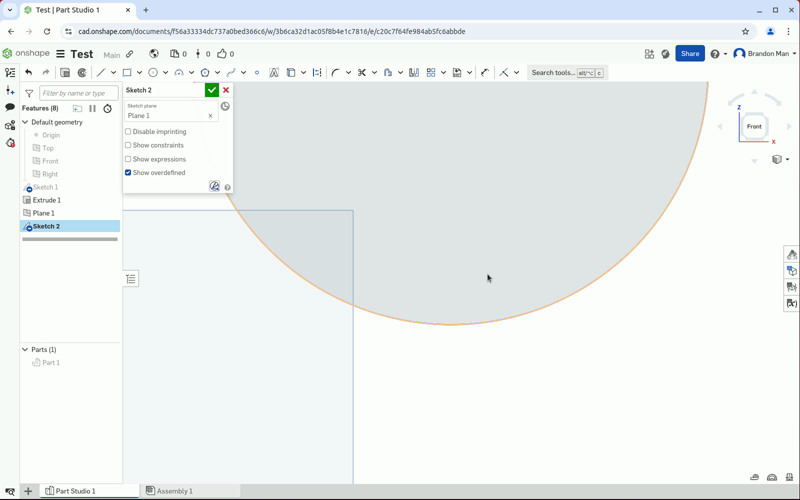
click(487, 273)
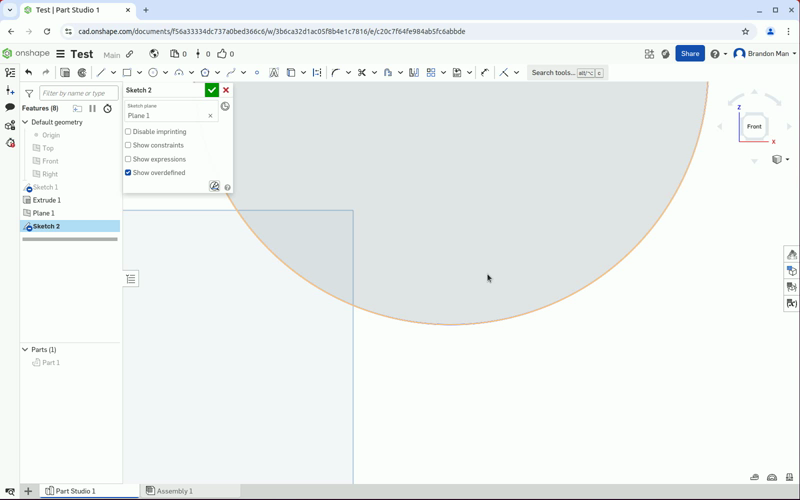
scroll(-6)
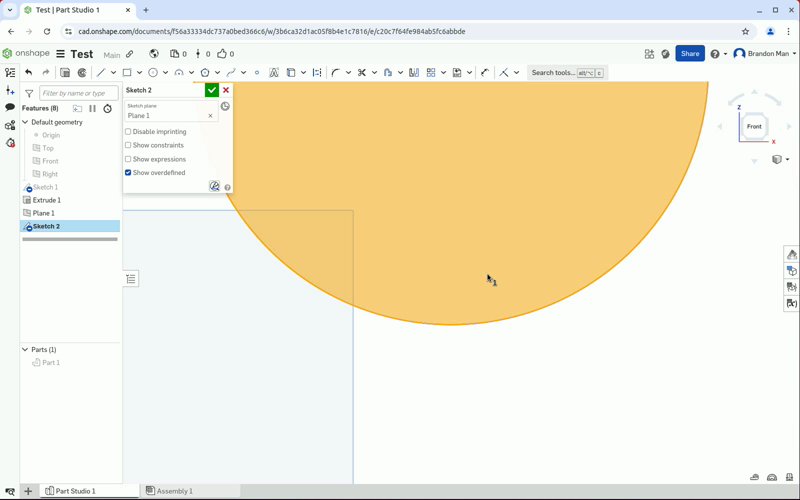
scroll(-6)
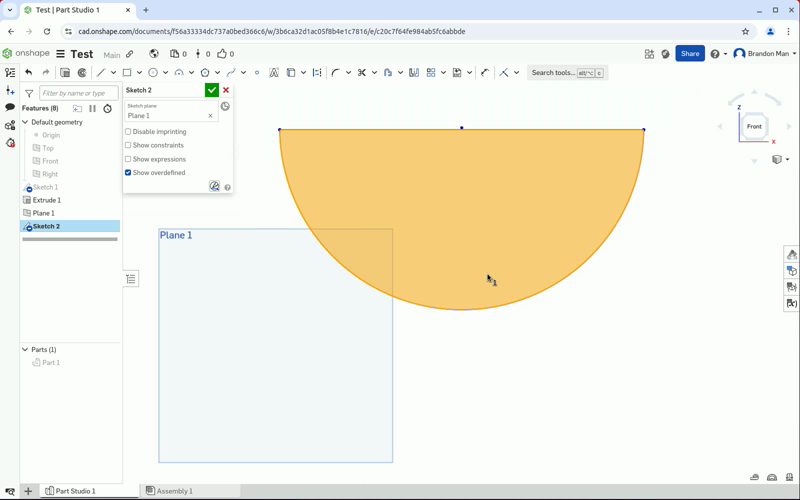
scroll(-6)
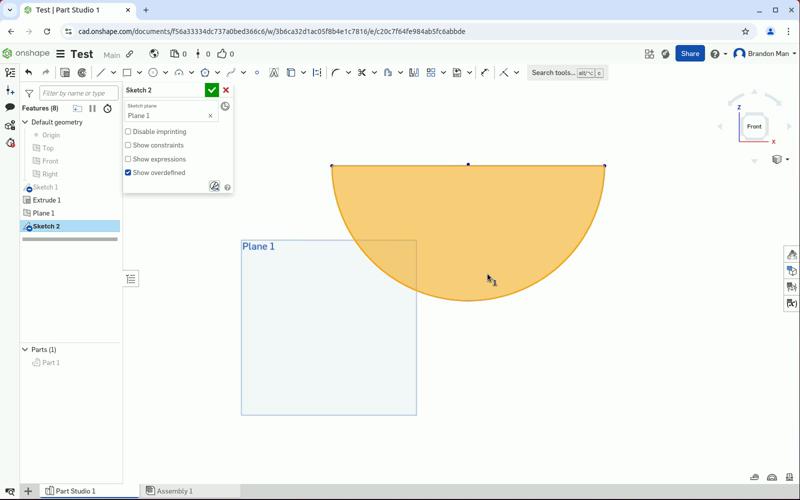
scroll(-6)
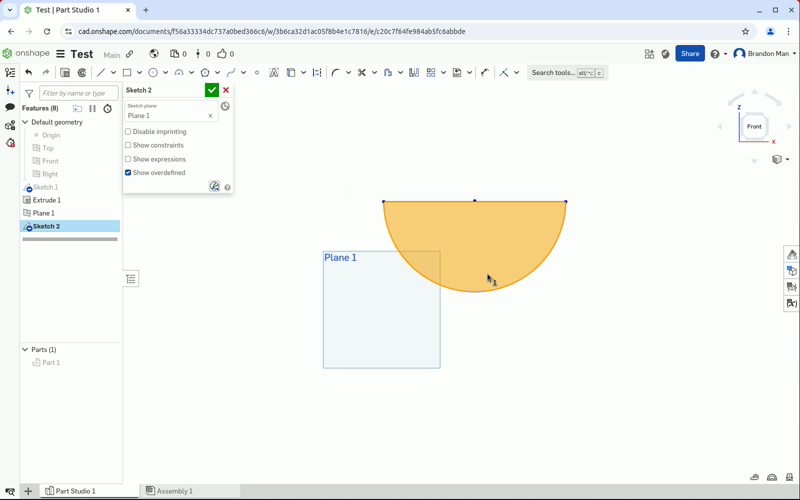
scroll(-6)
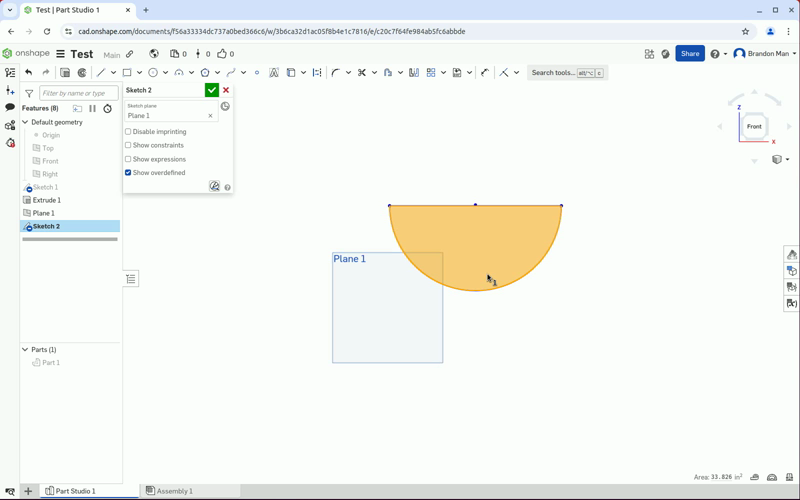
scroll(-6)
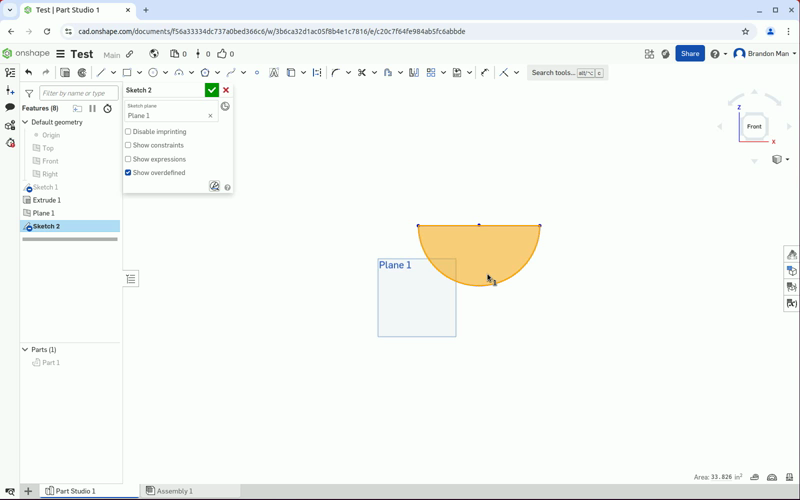
scroll(-6)
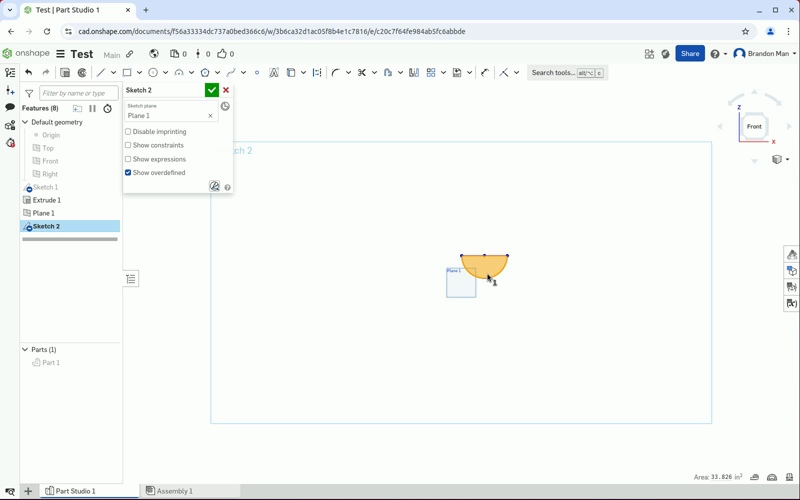
mouse_move(73, 352)
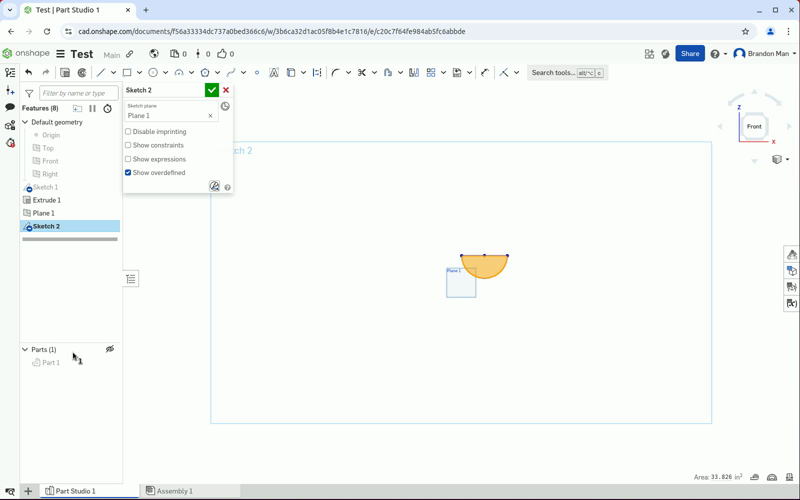
key(shift+y)
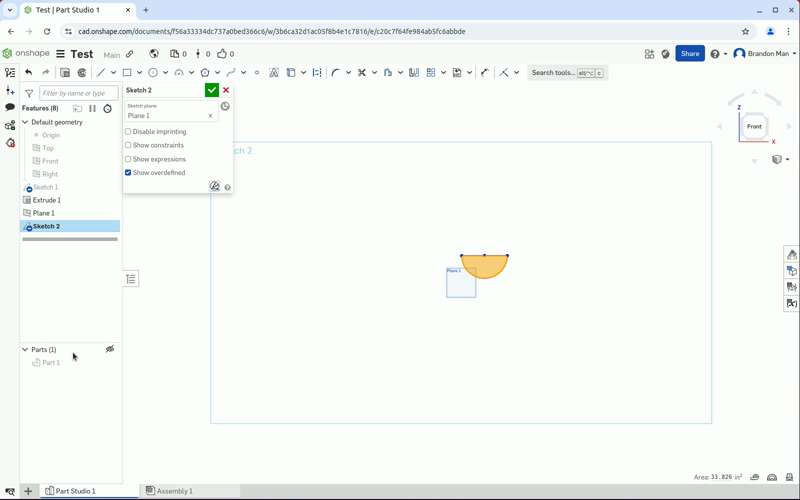
key(shift+e)
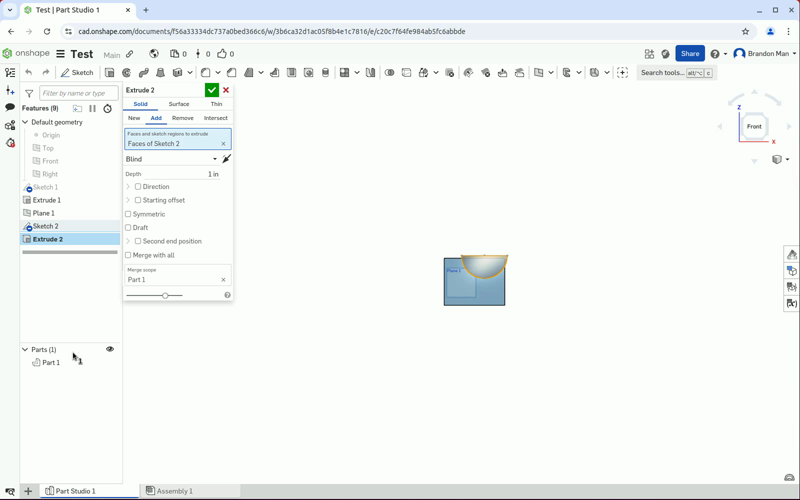
mouse_move(143, 106)
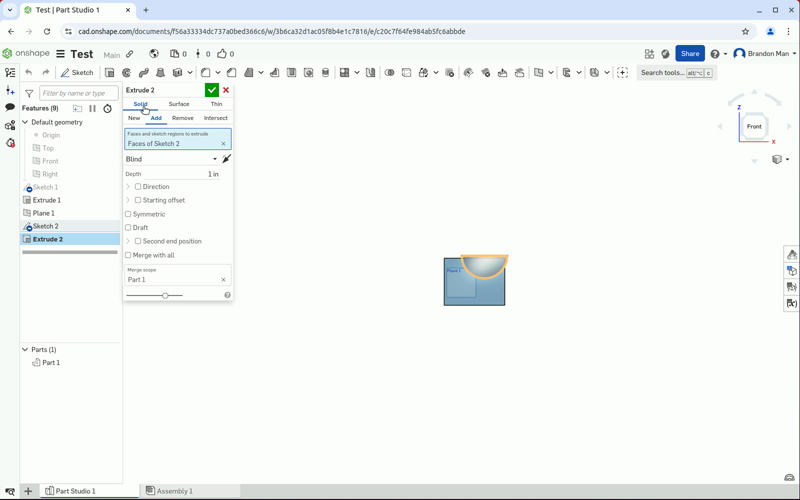
click(143, 106)
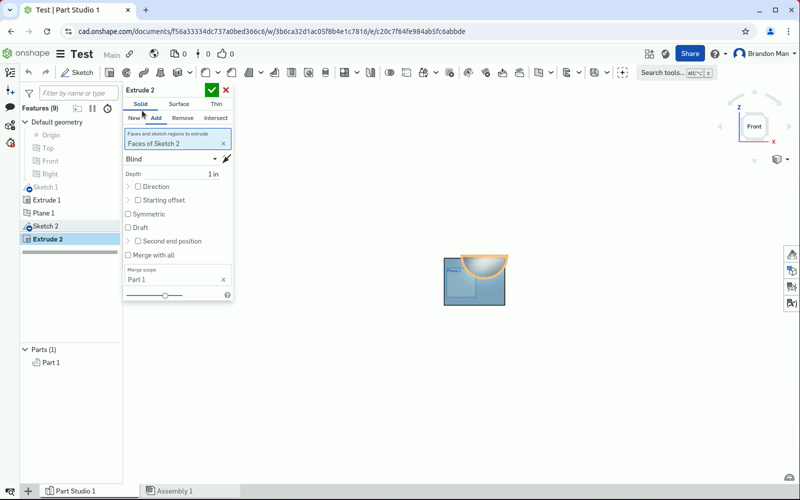
mouse_move(137, 120)
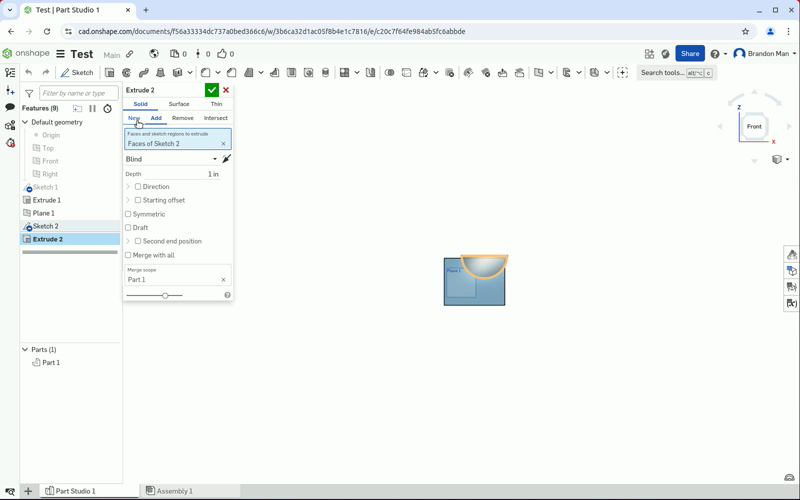
click(137, 120)
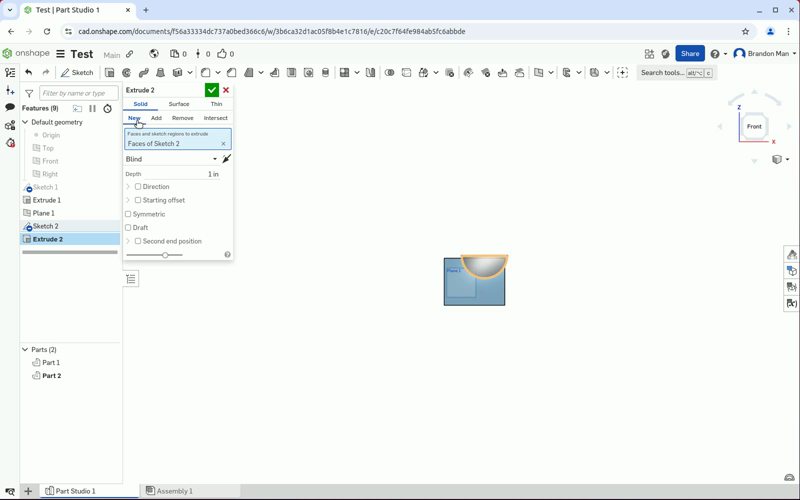
key(tab, 4)
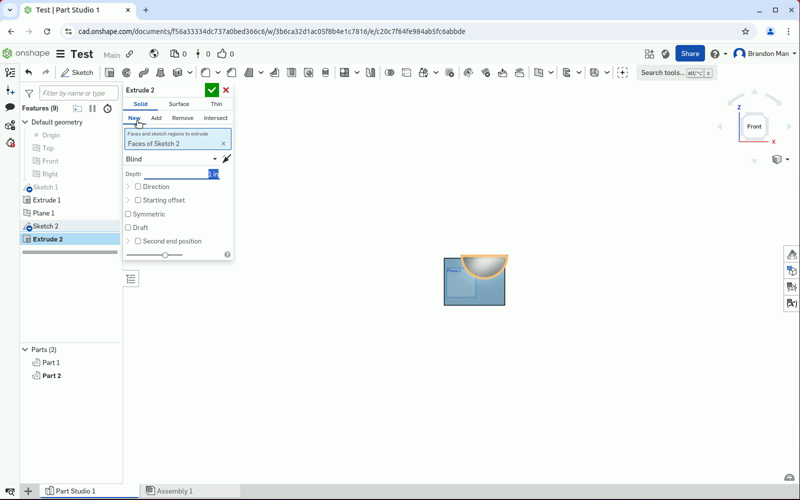
text(11.554)
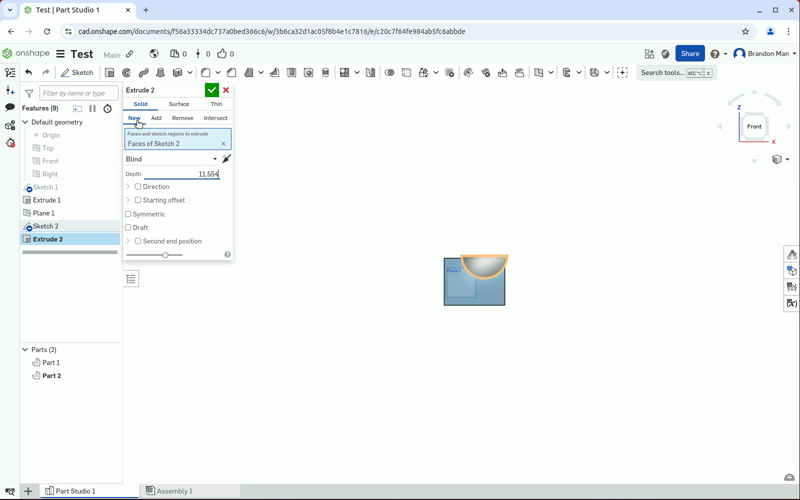
key(enter)
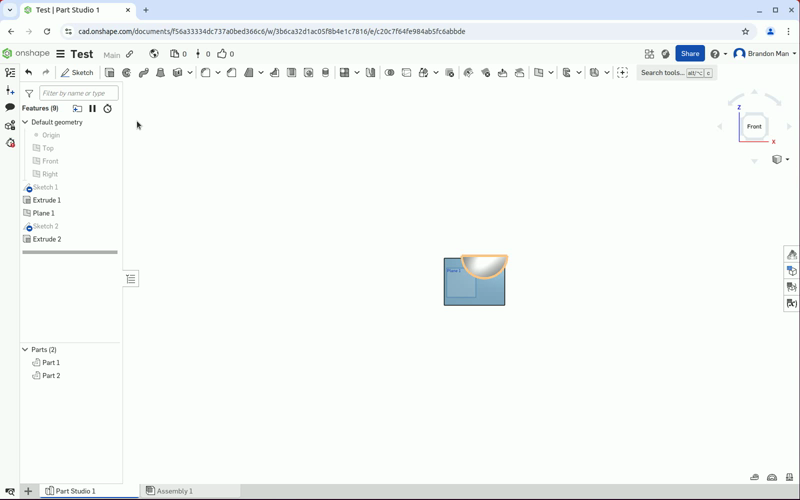
key(shift+h)
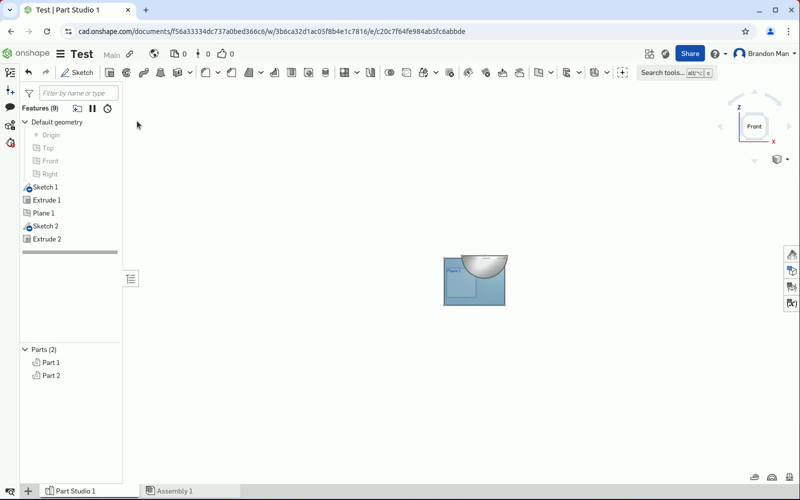
key(shift+h)
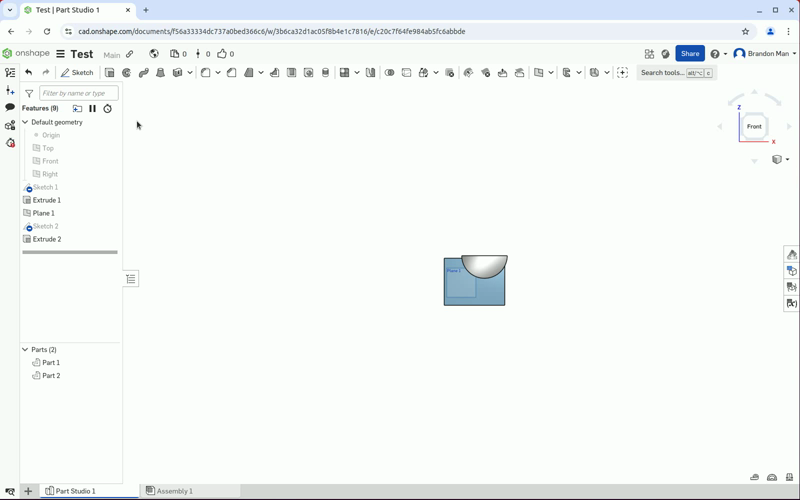
mouse_move(73, 189)
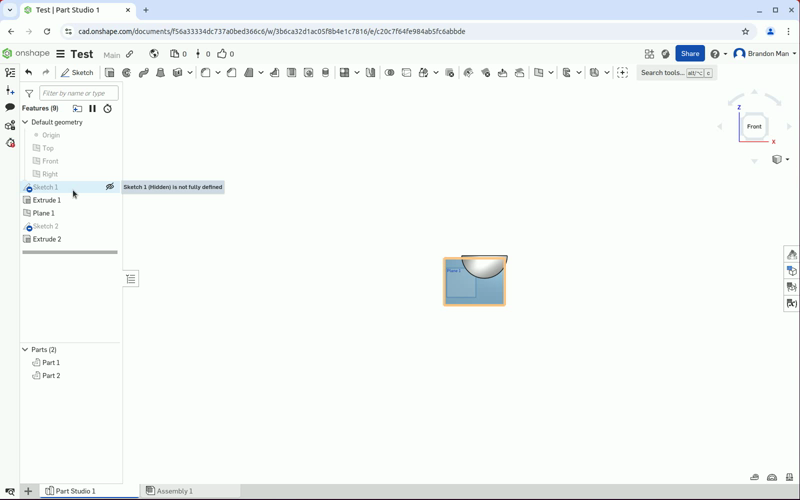
click(73, 189)
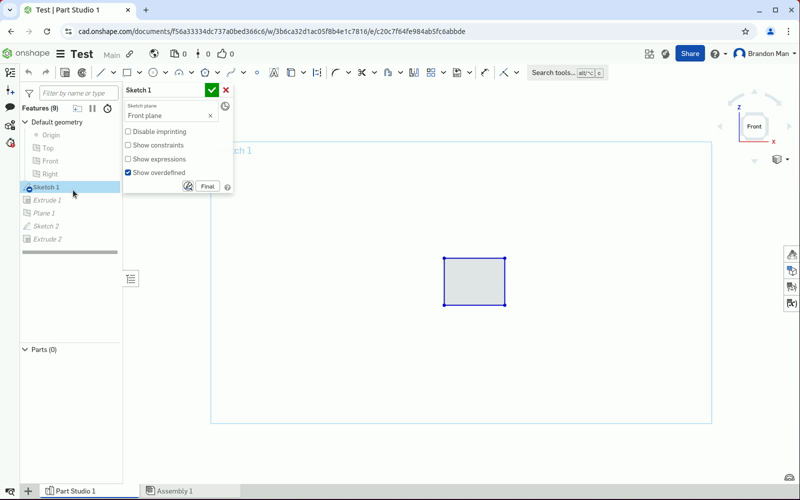
mouse_move(229, 92)
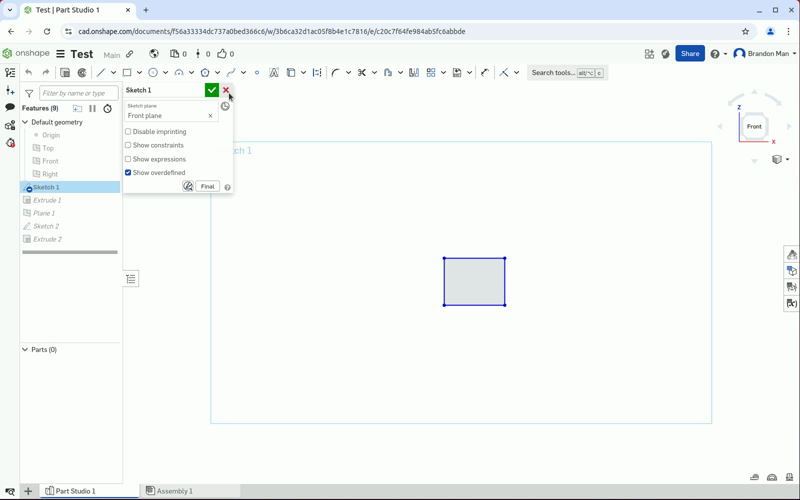
click(229, 92)
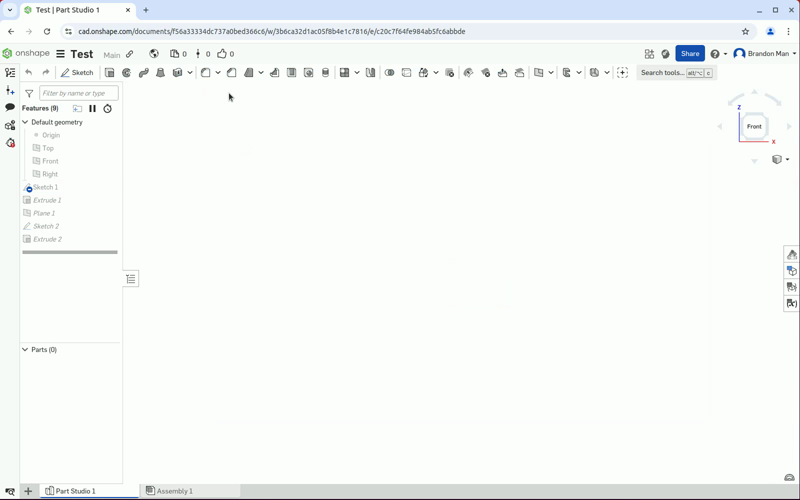
key(shift+s)
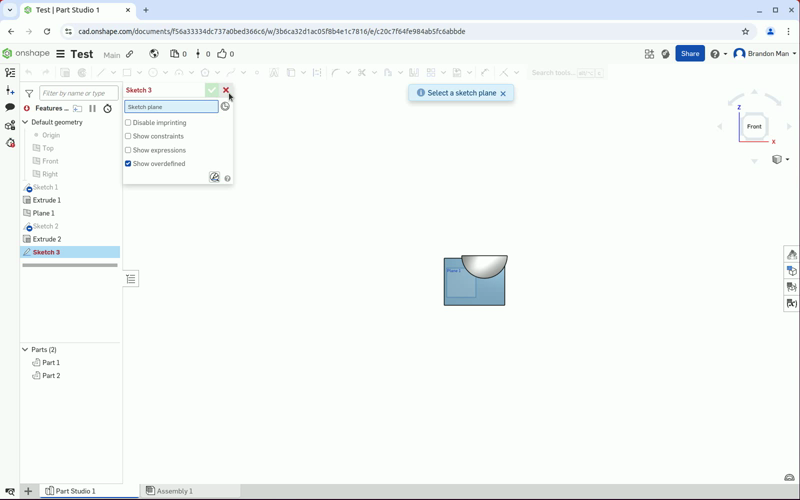
mouse_move(73, 215)
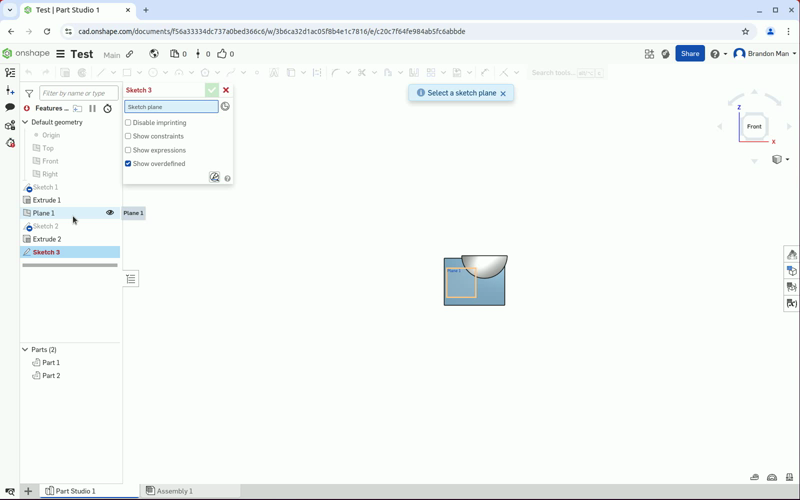
click(73, 215)
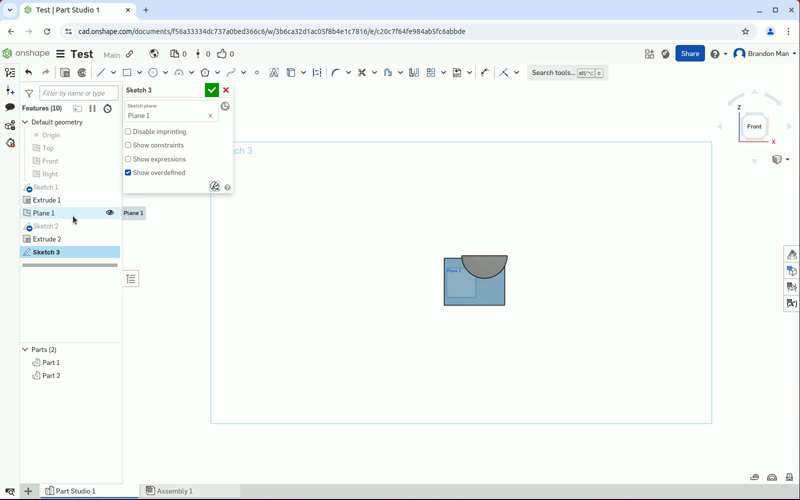
mouse_move(73, 352)
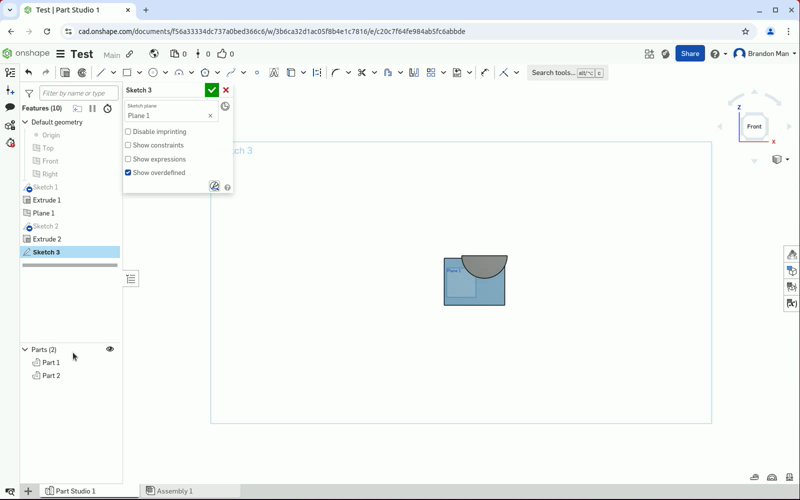
key(y)
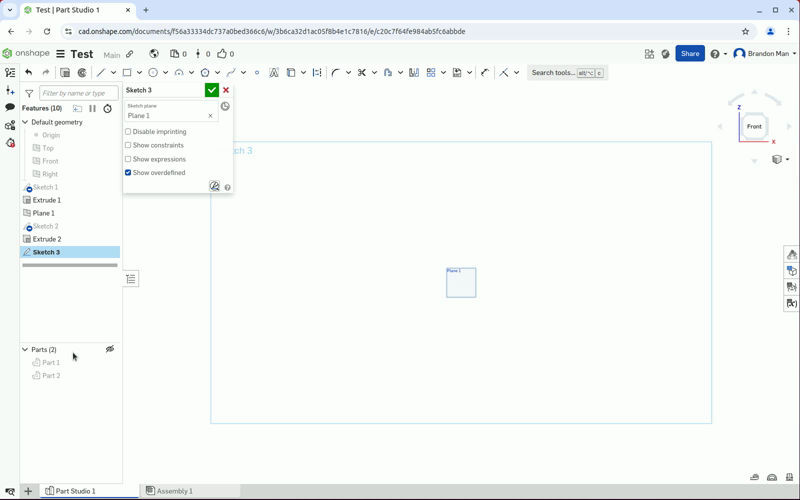
key(a)
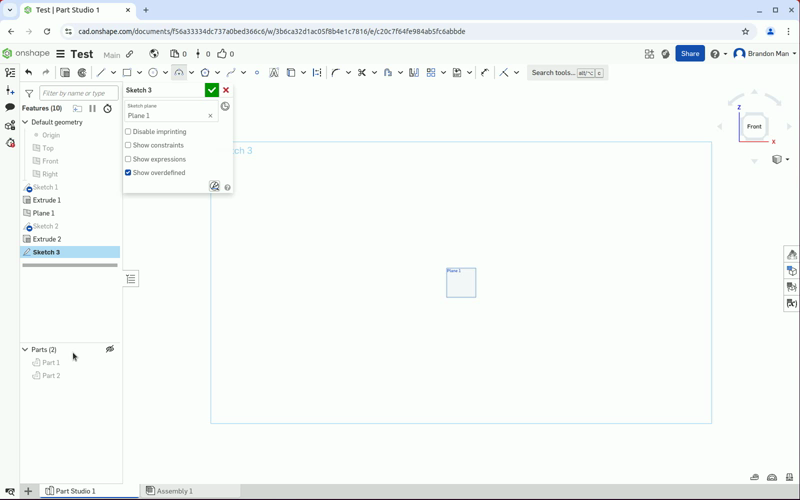
key_down(shift)
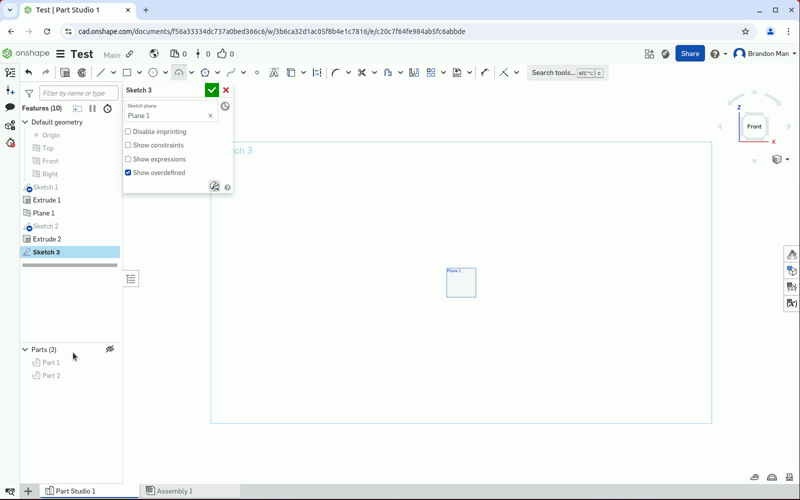
mouse_move(461, 255)
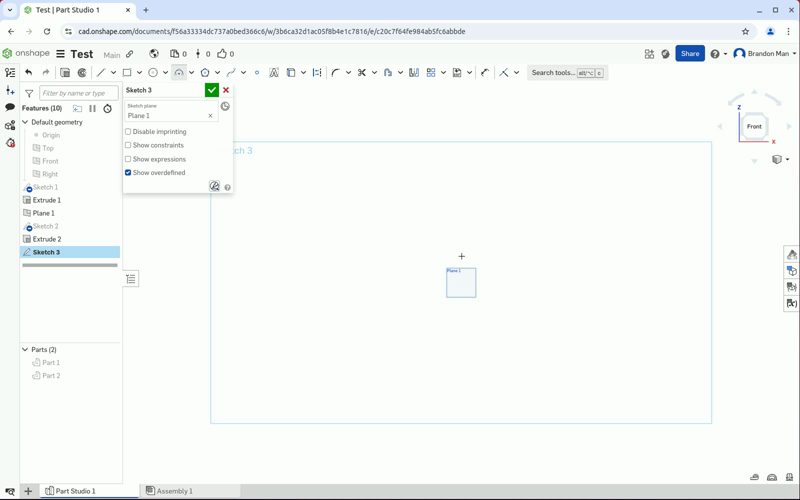
click(461, 255)
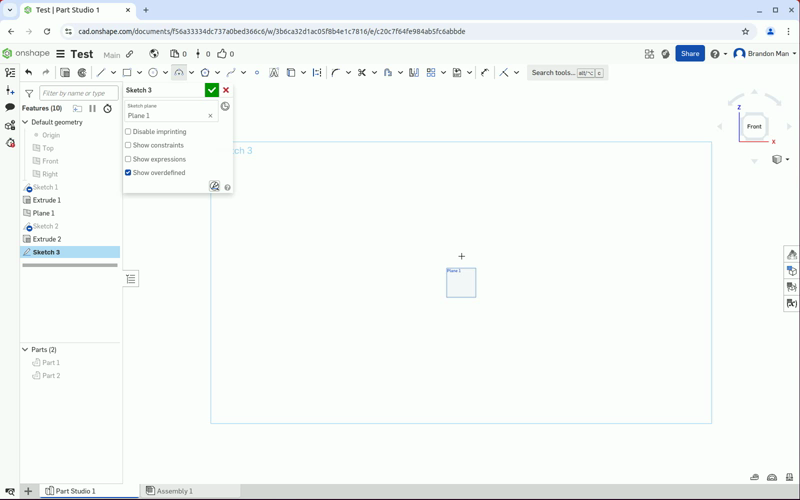
key_up(shift)
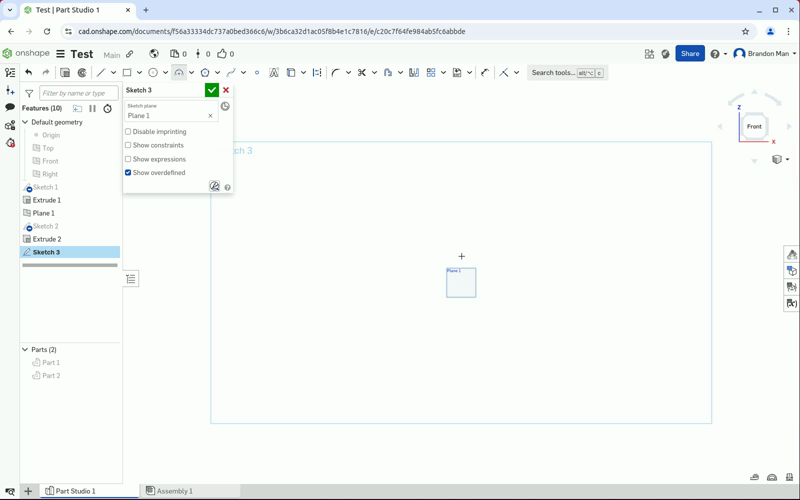
key_down(shift)
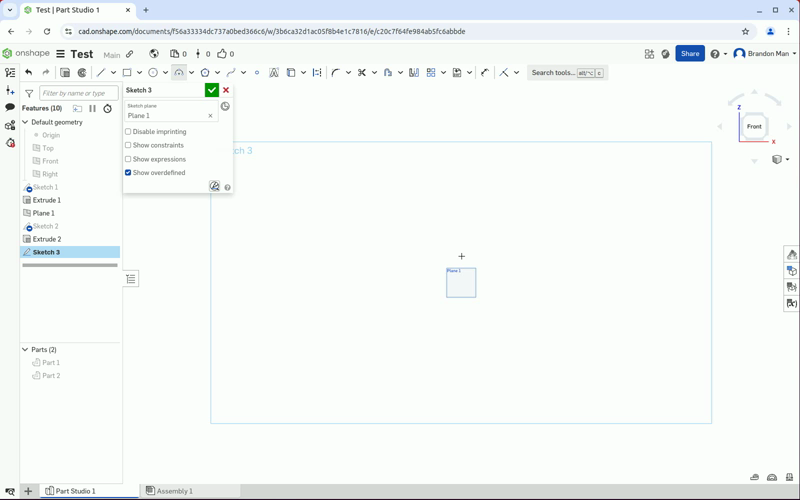
mouse_move(507, 255)
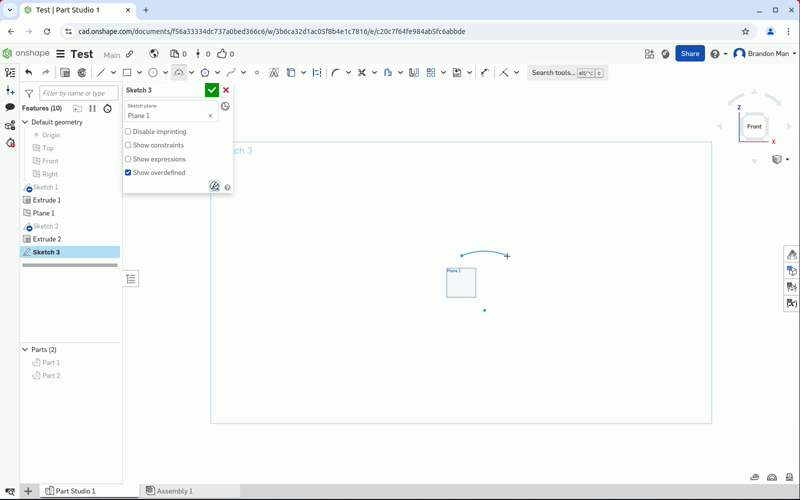
click(507, 255)
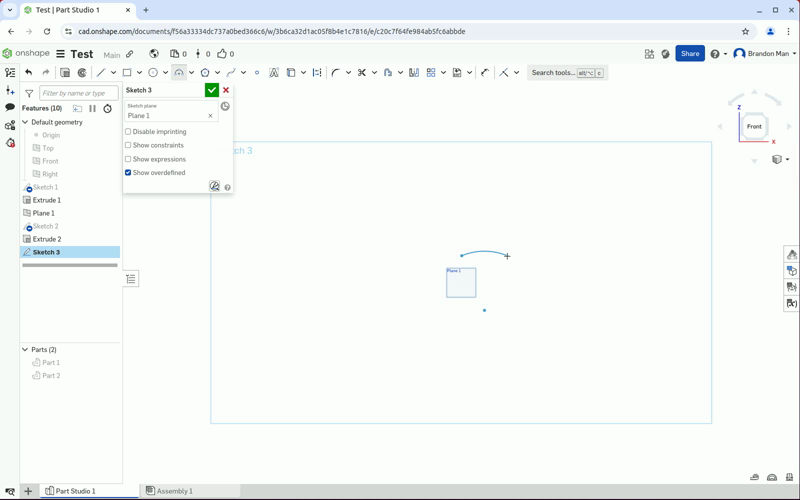
mouse_move(484, 278)
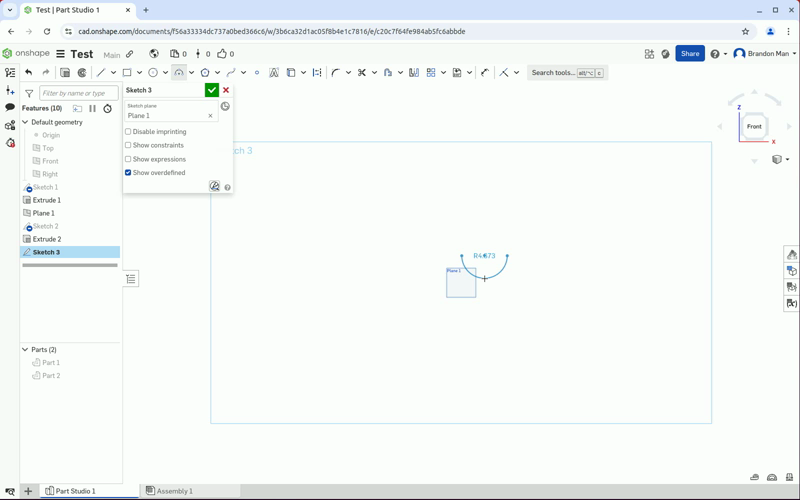
click(484, 278)
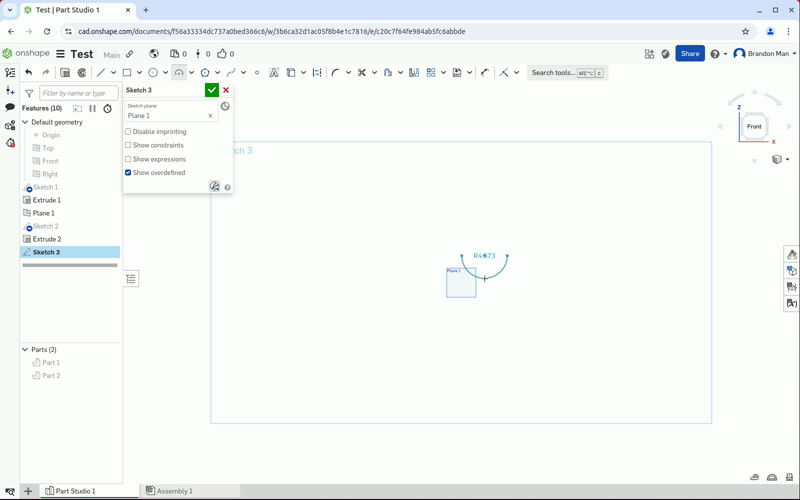
key_up(shift)
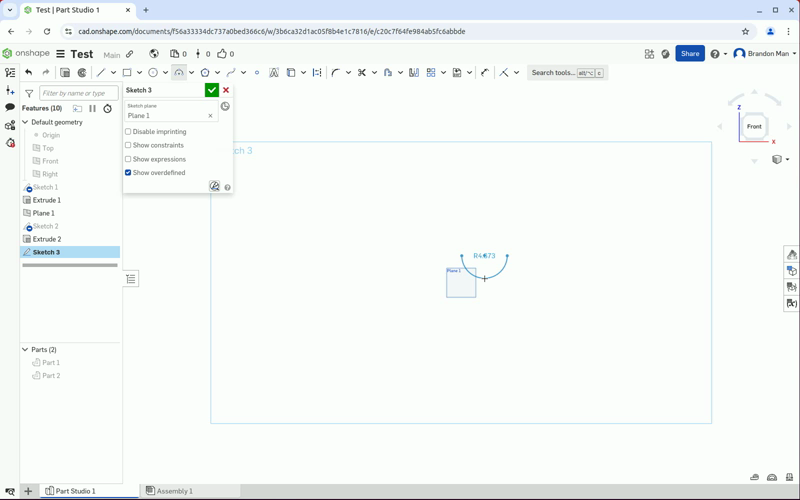
key(esc)
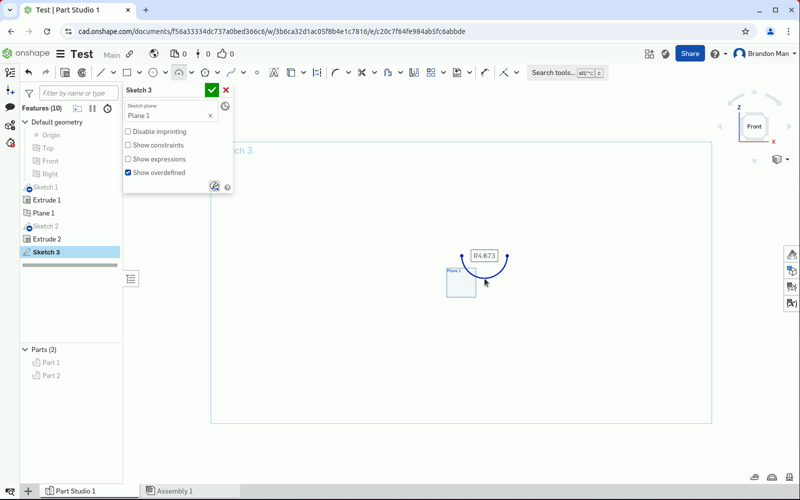
key(l)
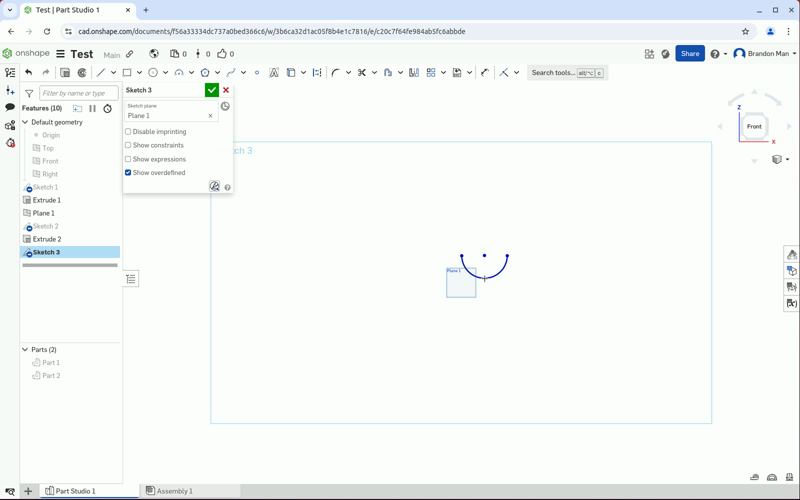
mouse_move(507, 255)
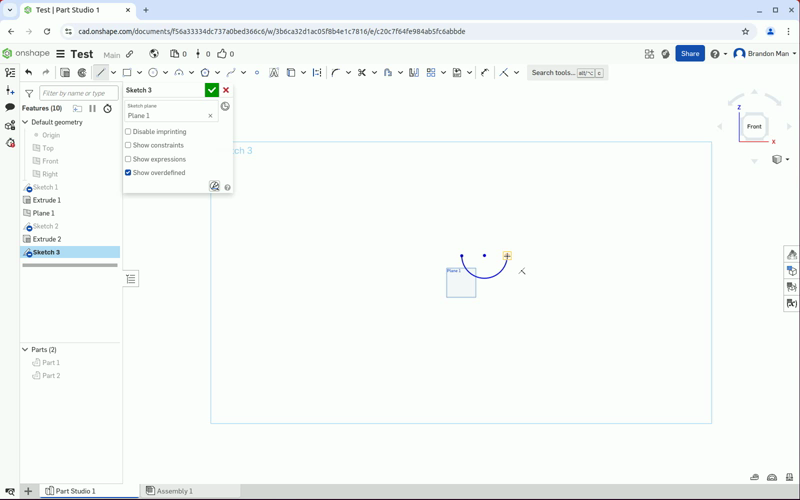
click(507, 255)
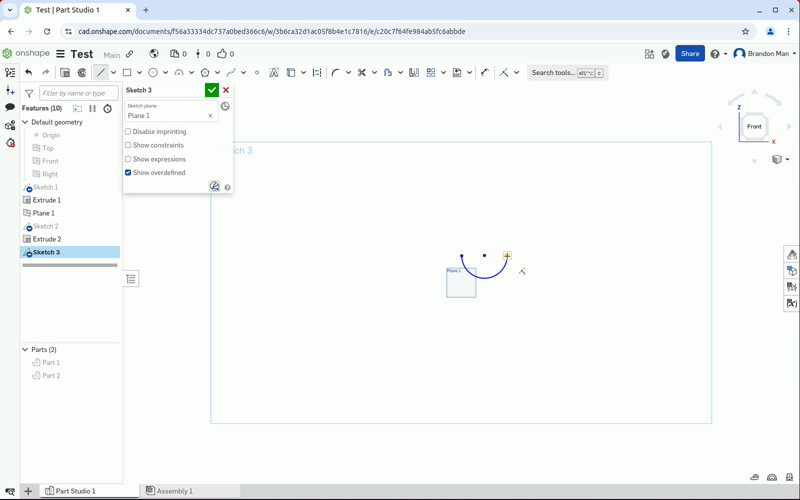
mouse_move(537, 255)
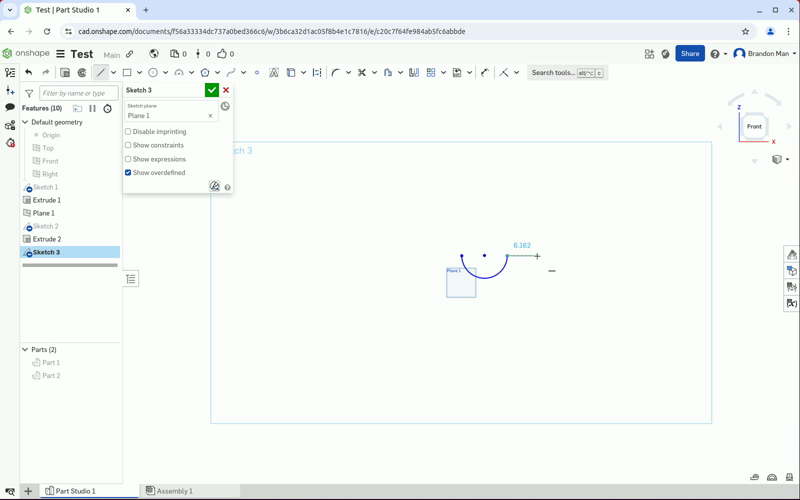
key_down(shift)
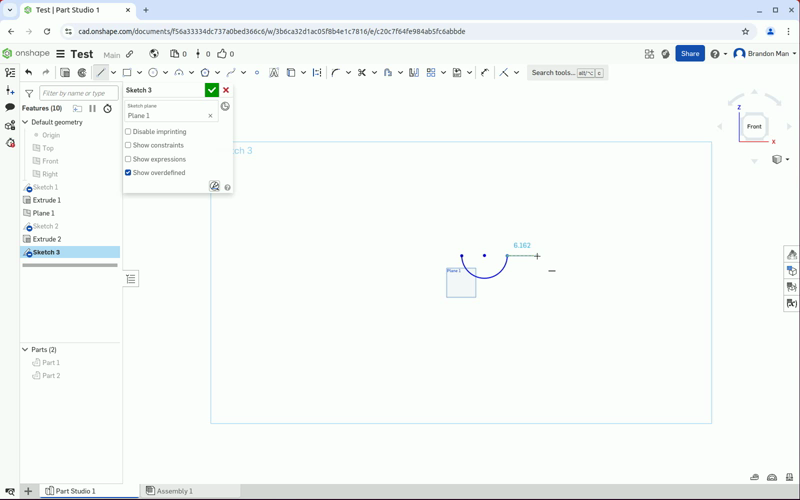
mouse_move(461, 255)
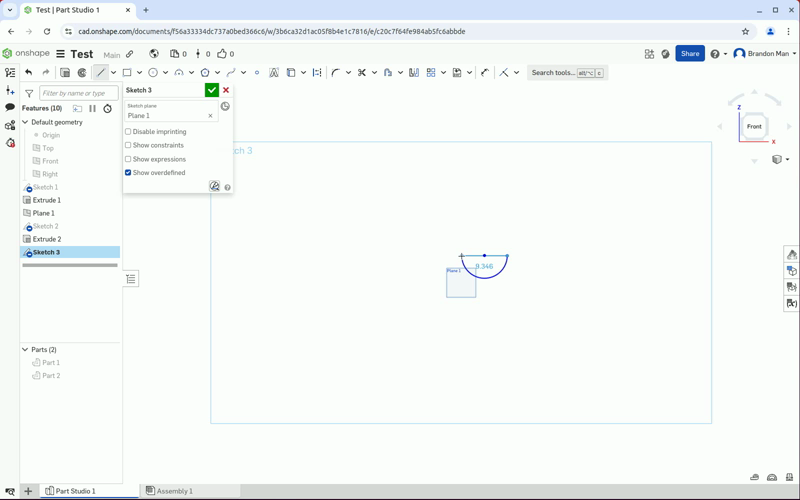
key_up(shift)
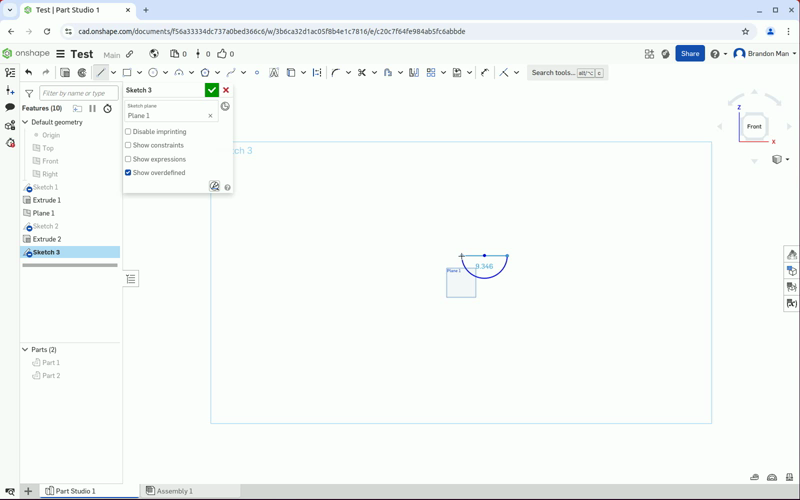
click(461, 255)
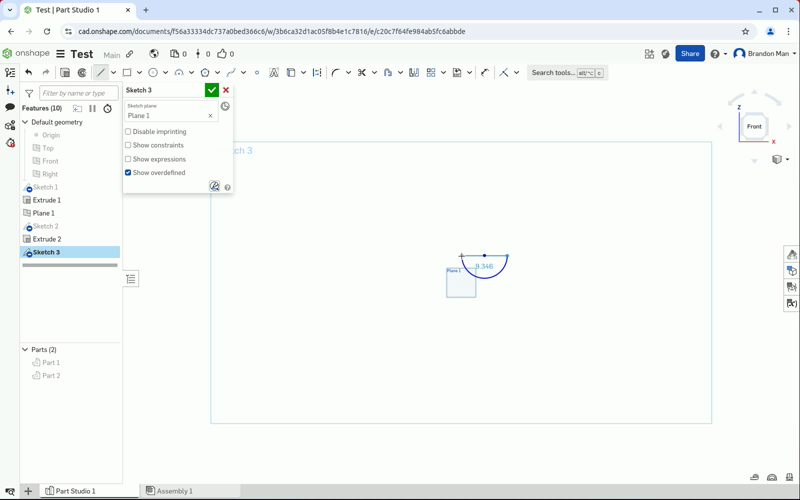
key(esc)
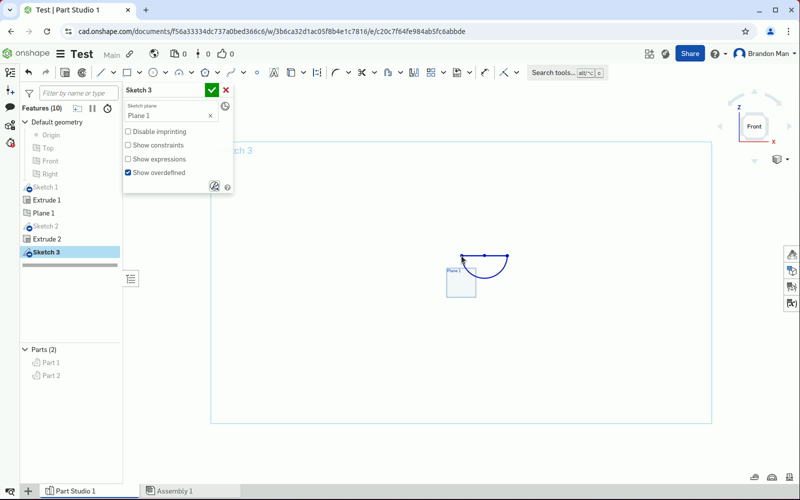
mouse_move(488, 271)
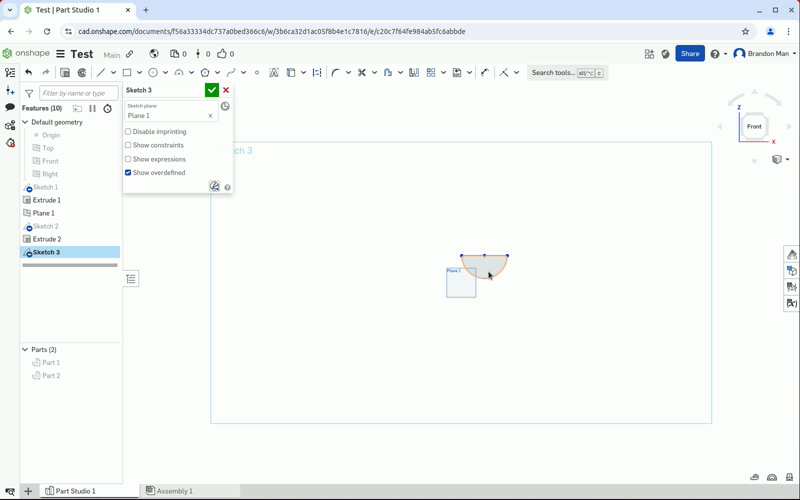
scroll(6)
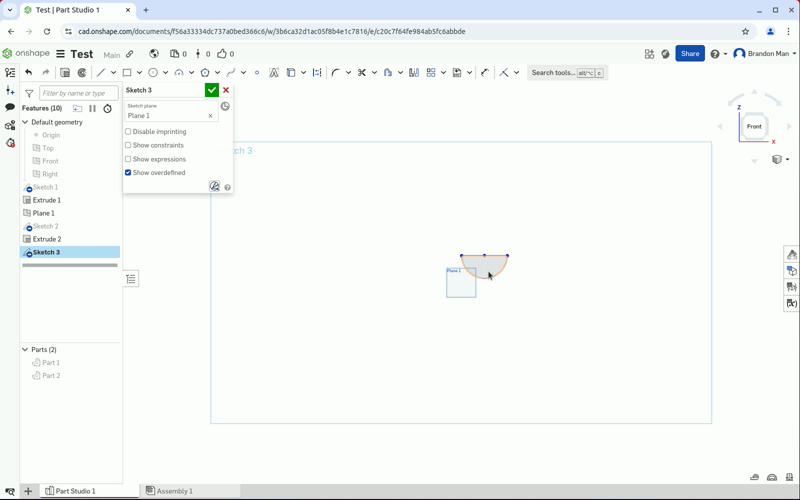
scroll(6)
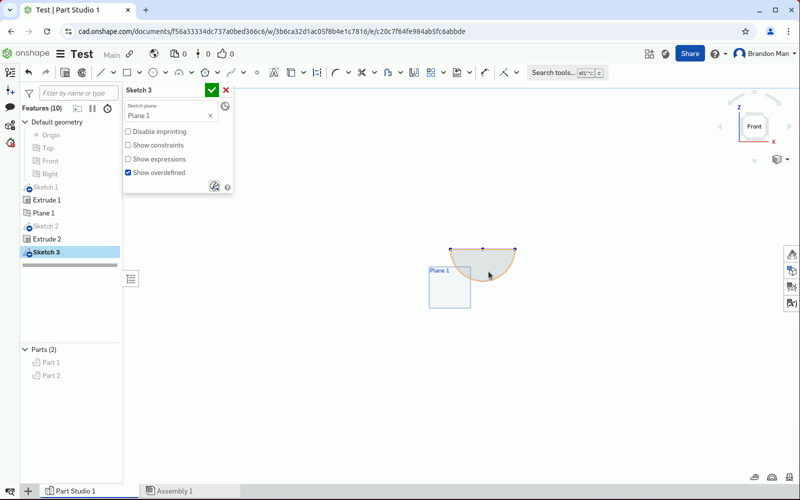
scroll(6)
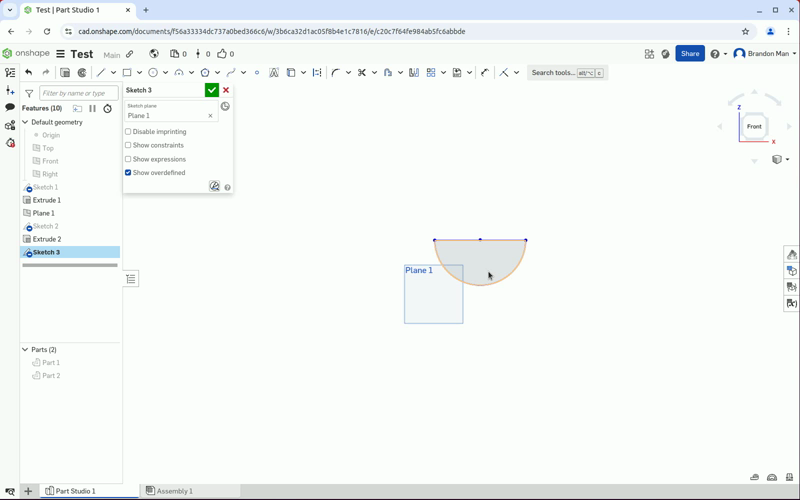
scroll(6)
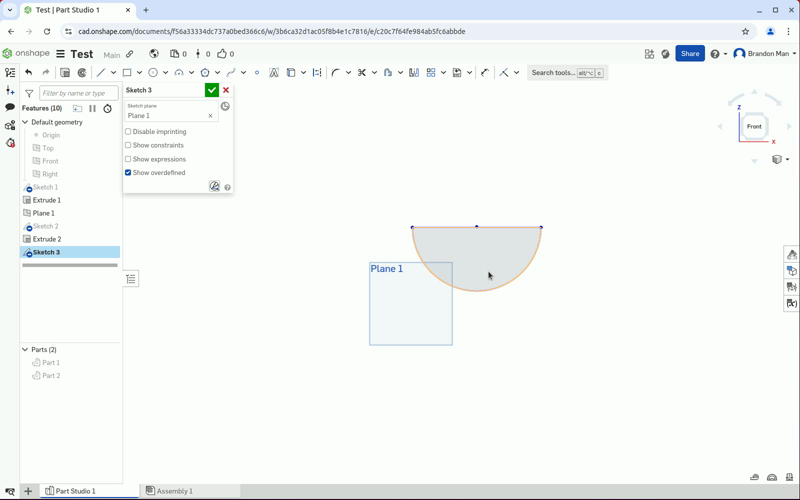
scroll(6)
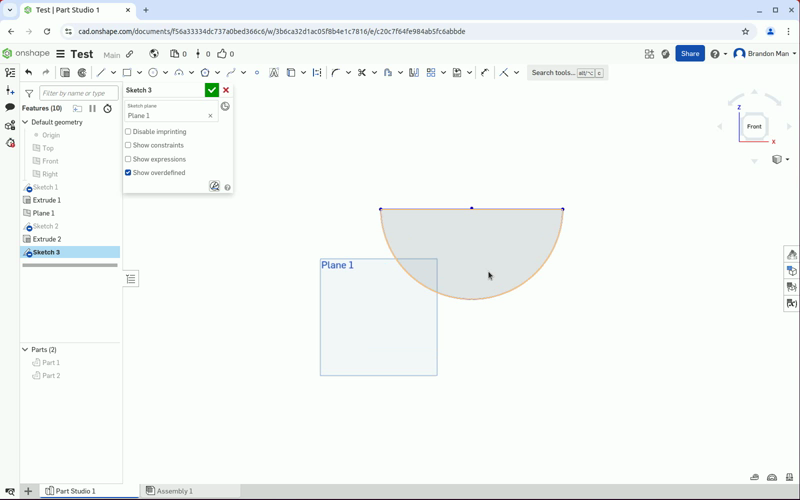
scroll(6)
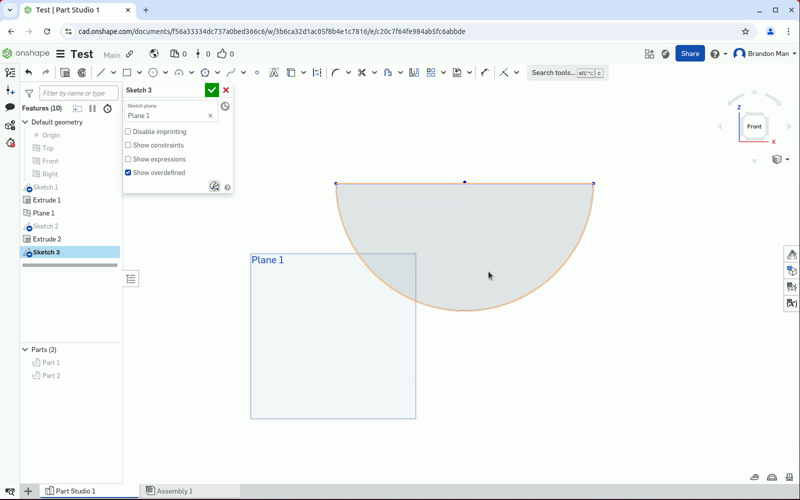
scroll(6)
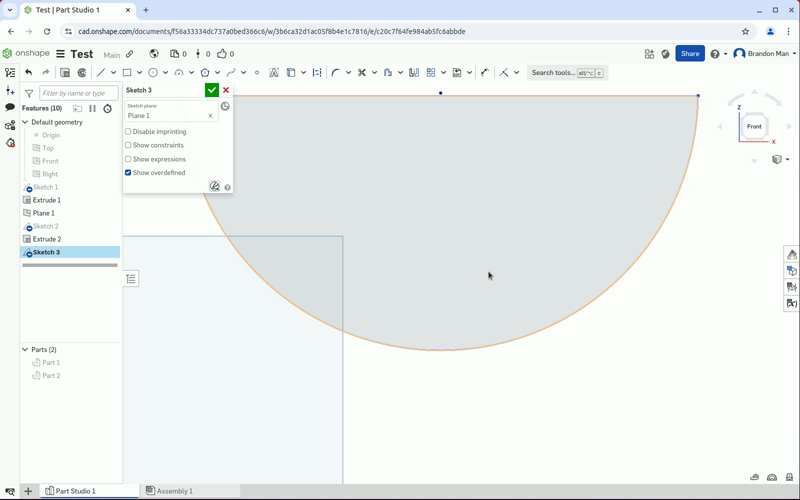
click(488, 271)
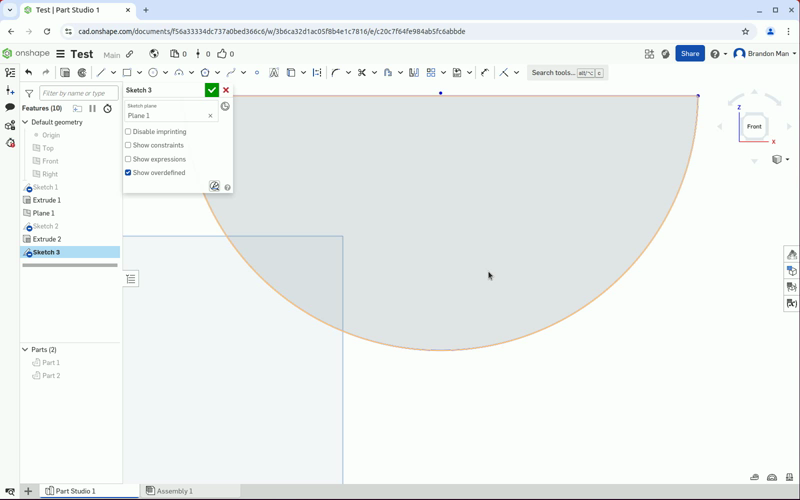
scroll(-6)
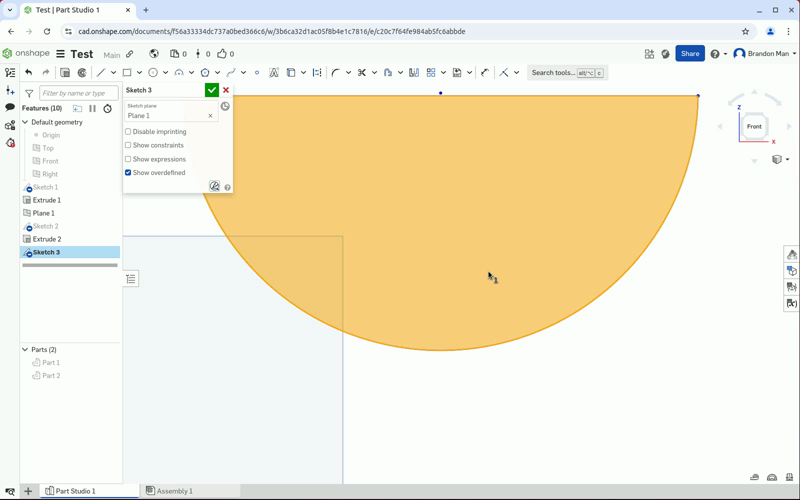
scroll(-6)
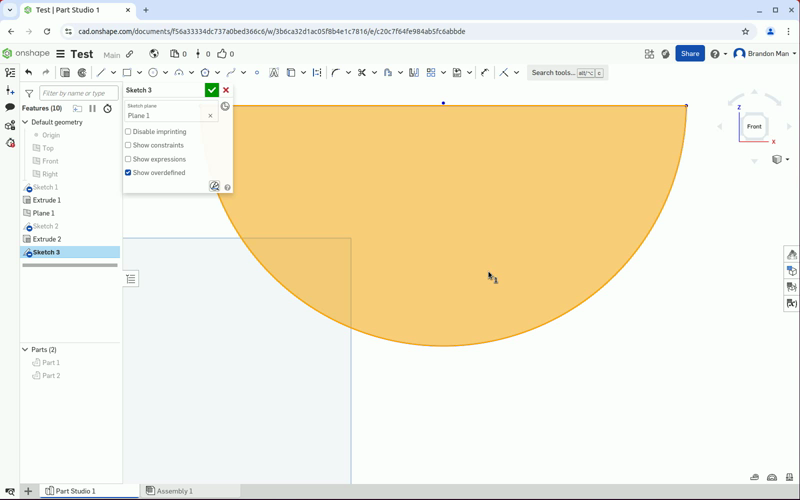
scroll(-6)
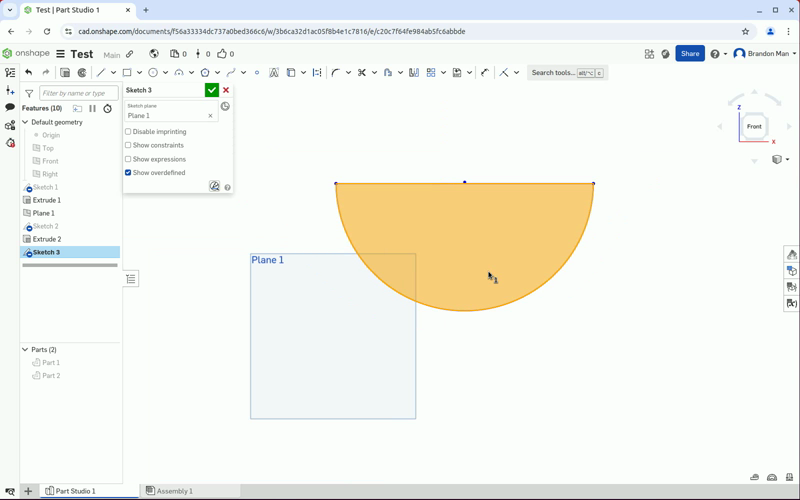
scroll(-6)
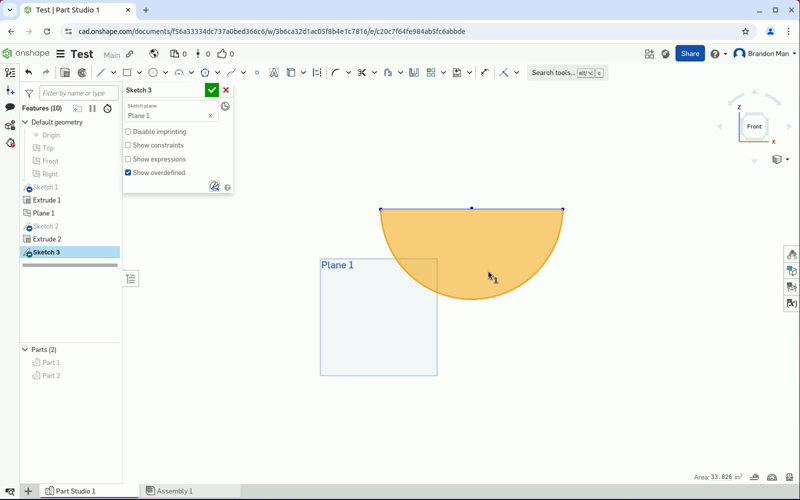
scroll(-6)
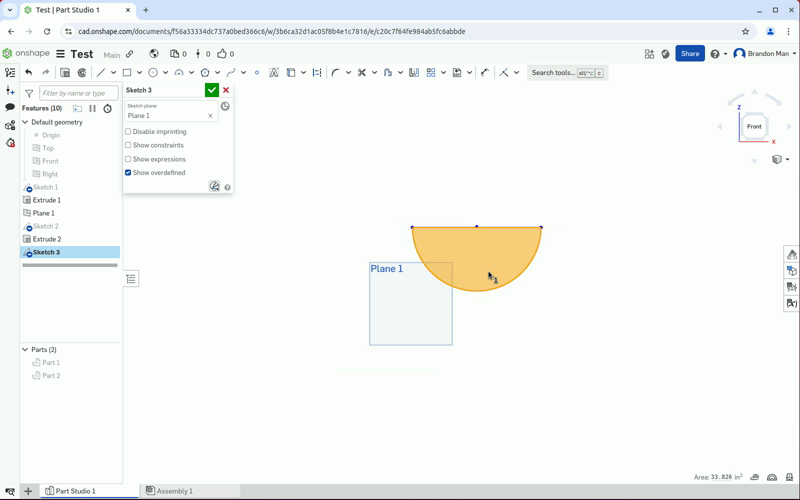
scroll(-6)
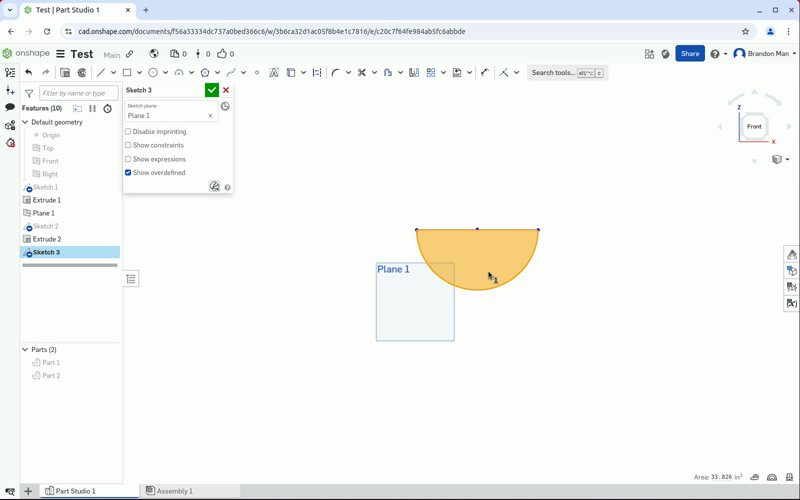
scroll(-6)
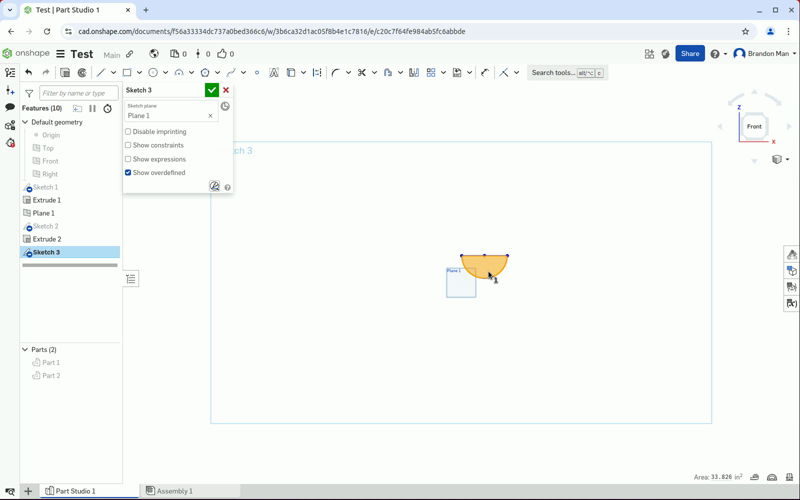
mouse_move(73, 352)
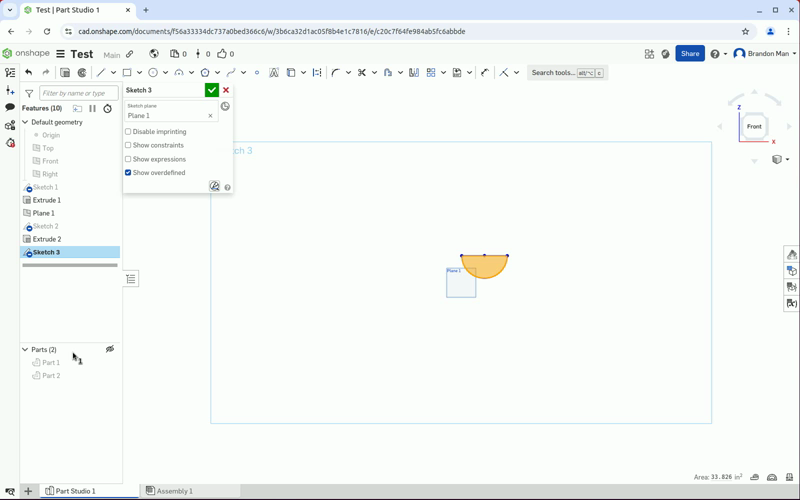
key(shift+y)
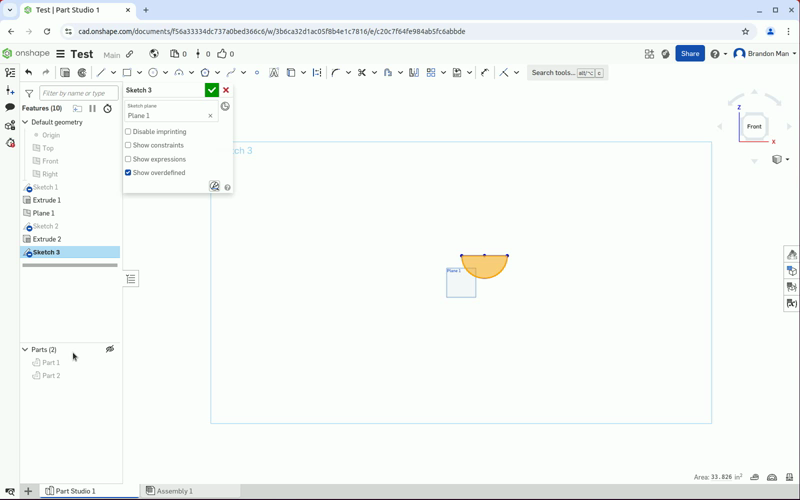
key(shift+e)
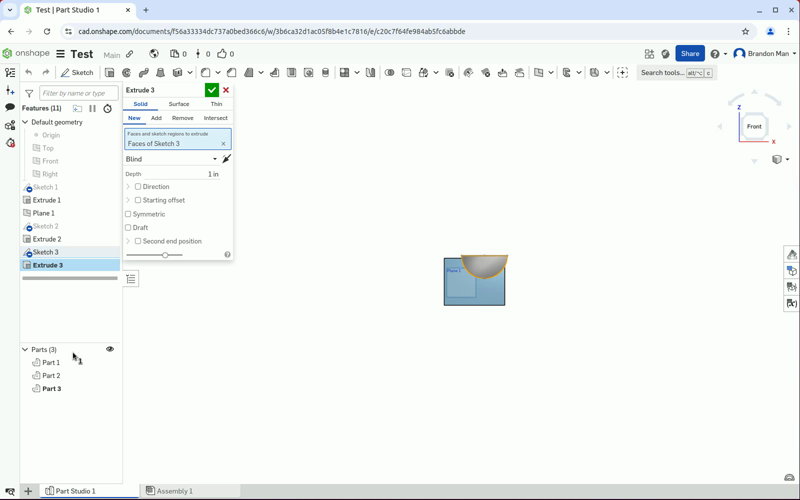
mouse_move(143, 106)
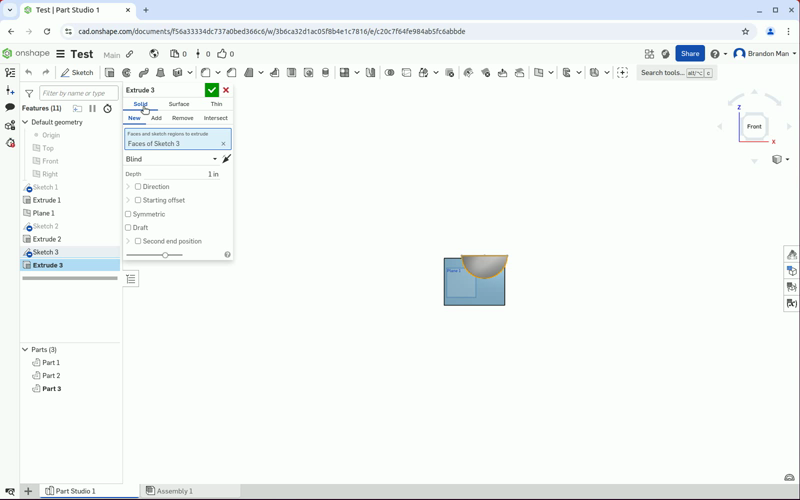
click(143, 106)
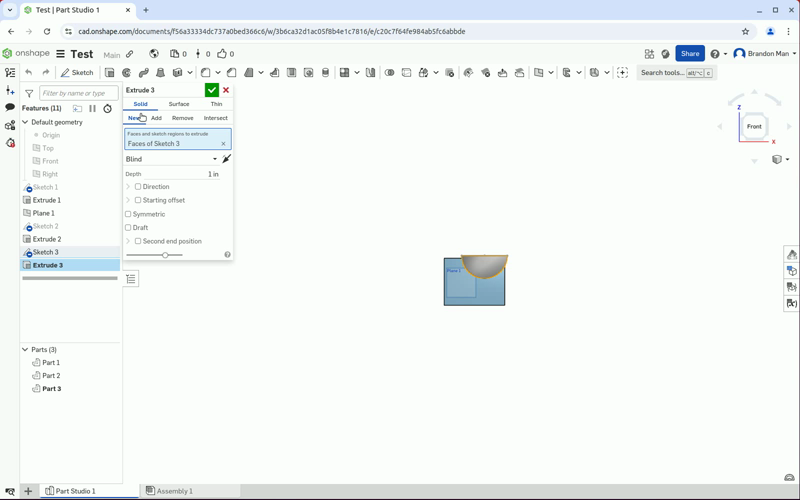
mouse_move(137, 120)
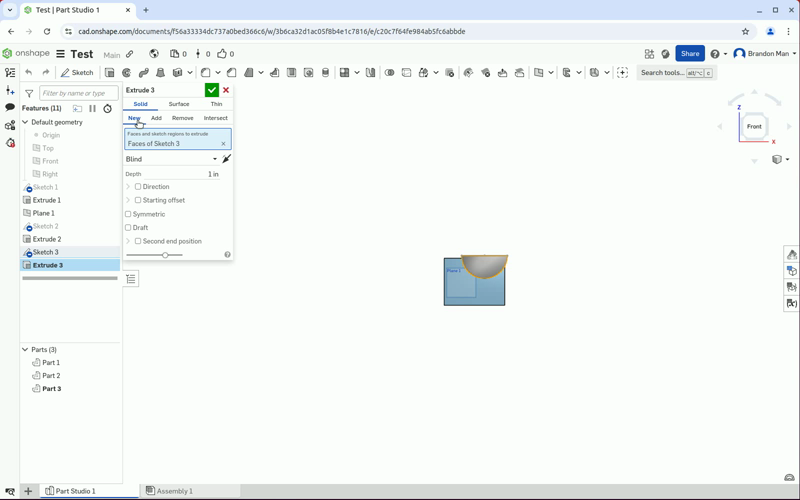
click(137, 120)
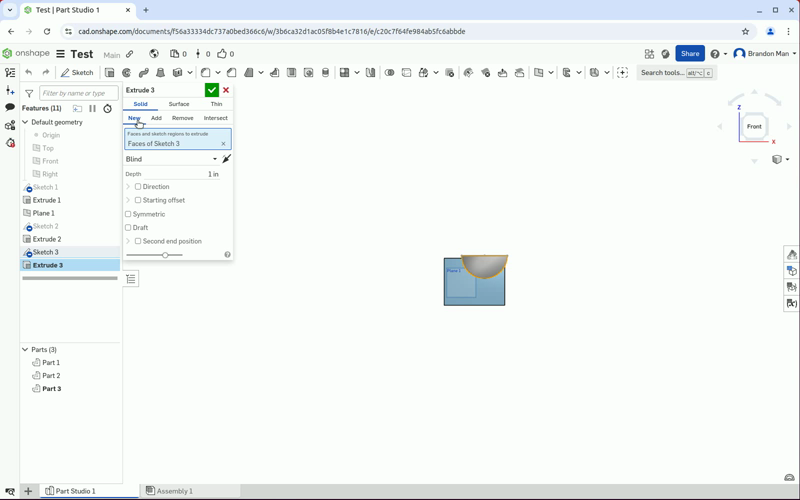
key(tab, 4)
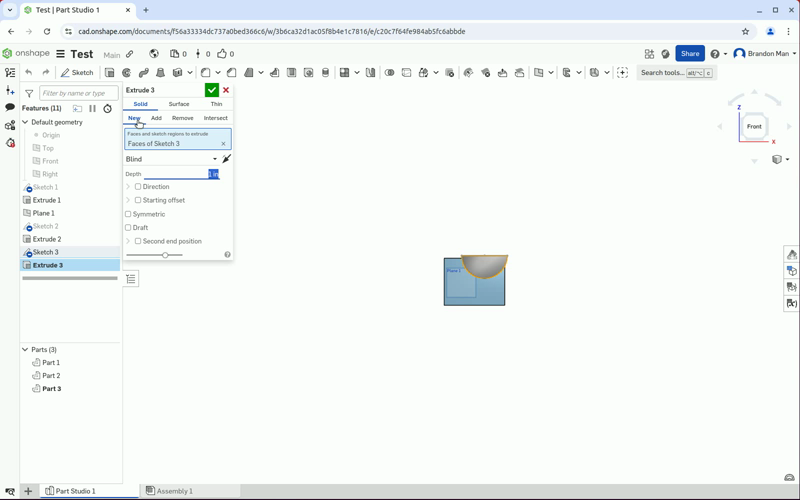
text(11.554)
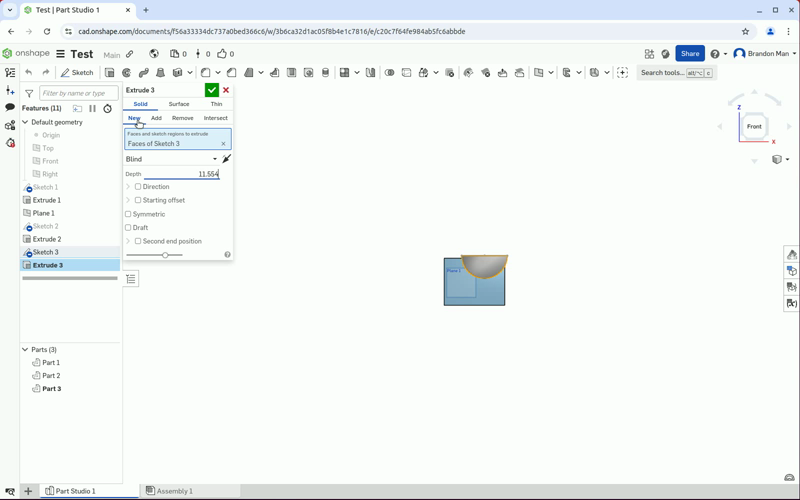
key(enter)
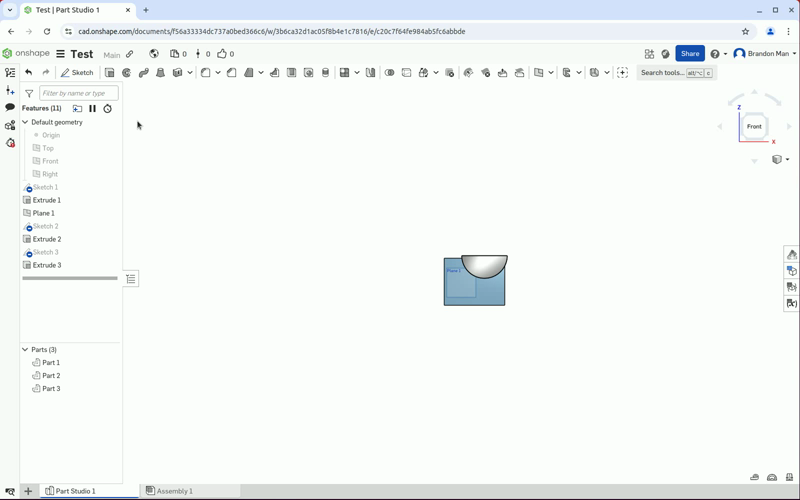
key(shift+h)
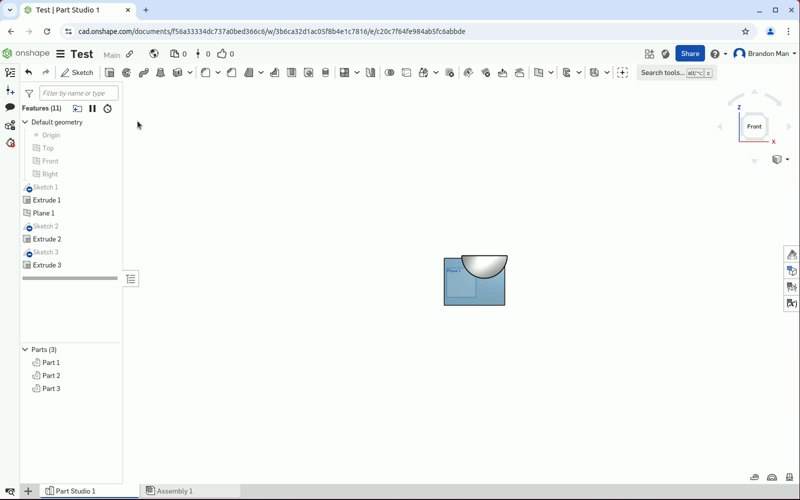
key(shift+h)
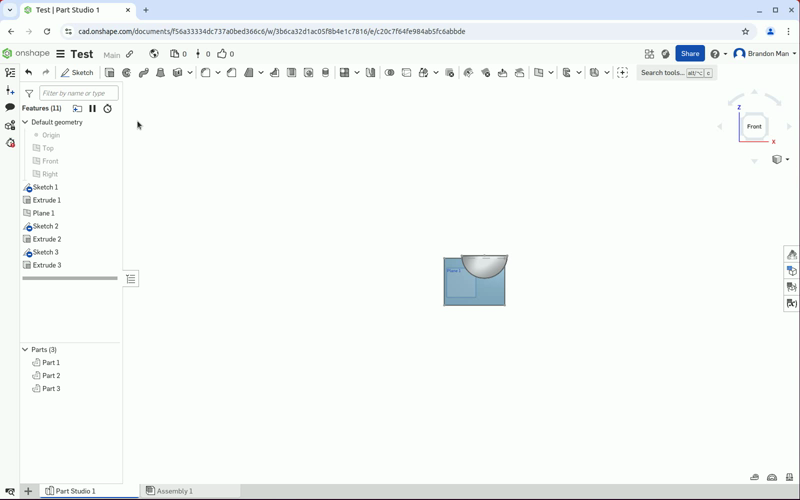
key(shift+7)
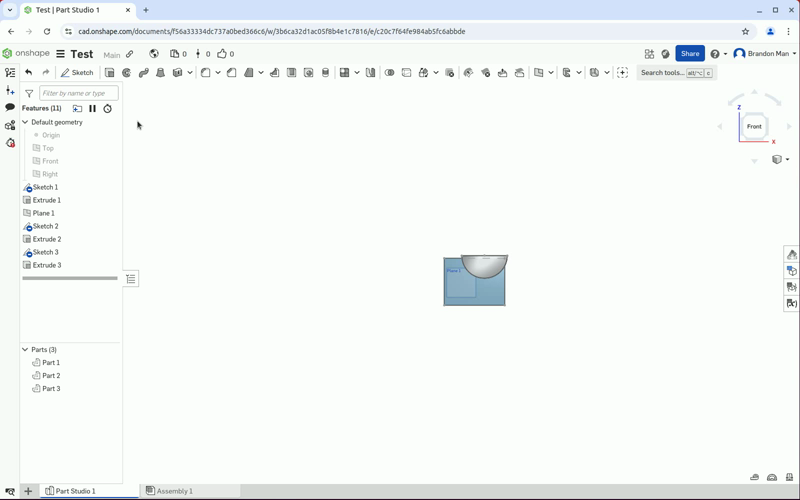
key(left, 2)
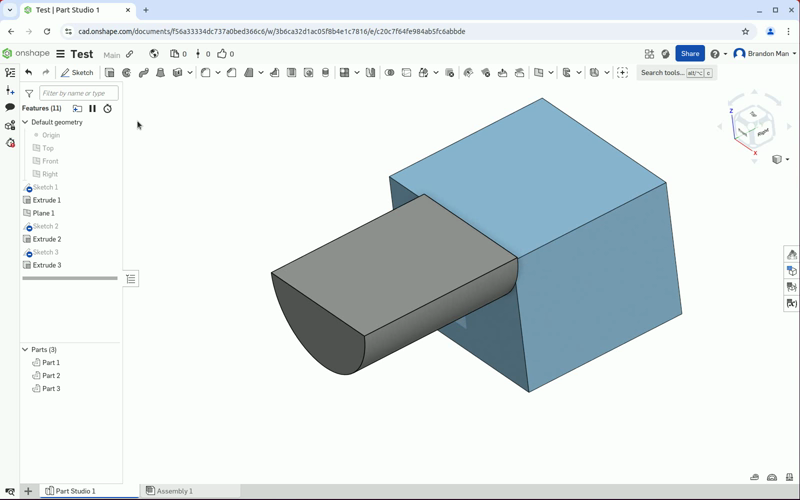
key(down, 2)
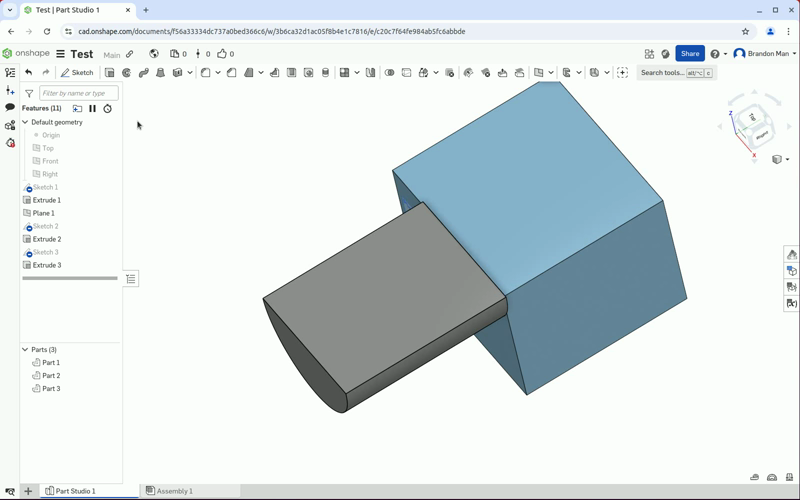
key(up, 2)
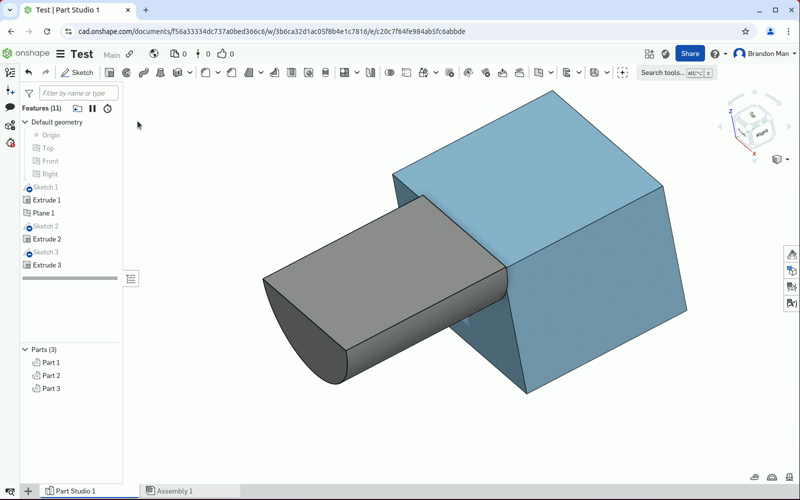
key(right, 2)
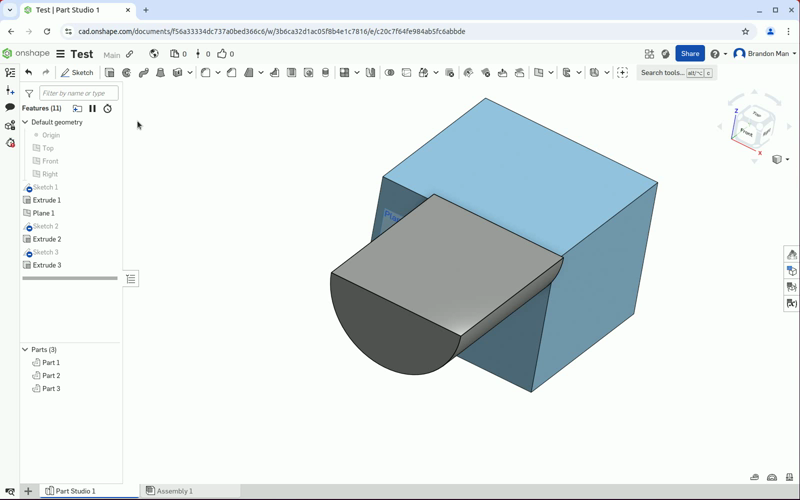
mouse_move(73, 189)
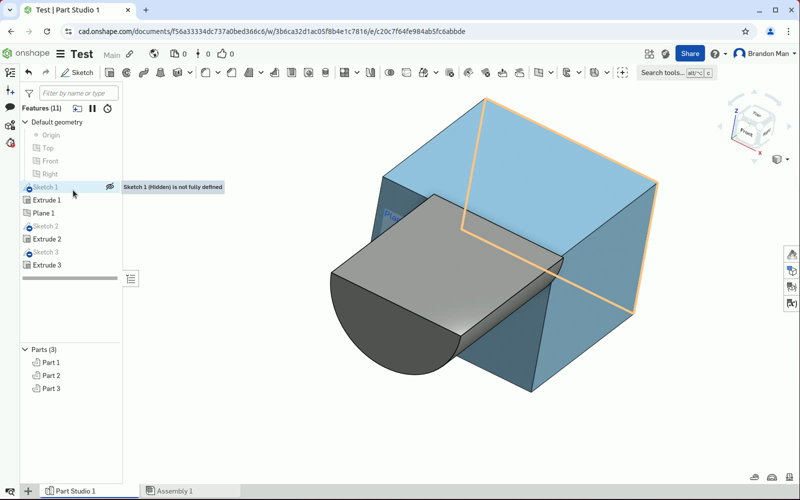
click(73, 189)